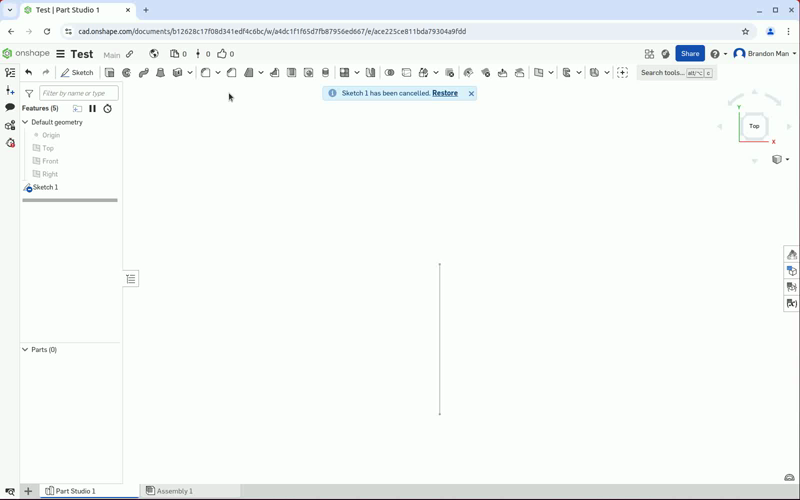
key(shift+h)
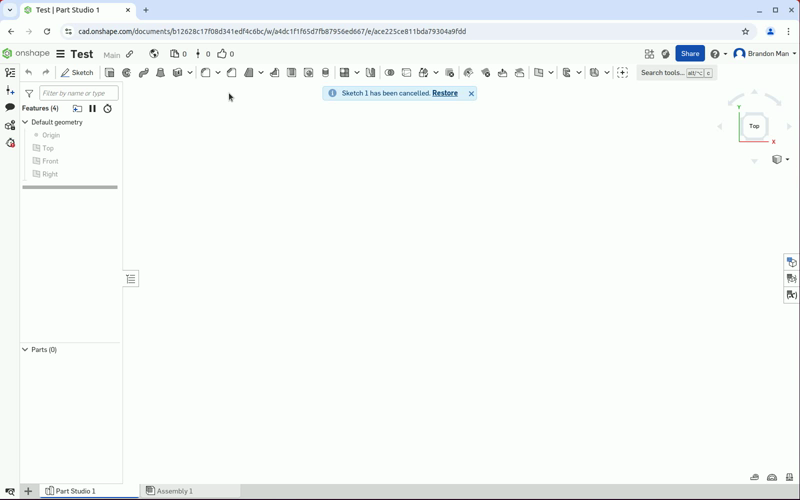
mouse_move(73, 352)
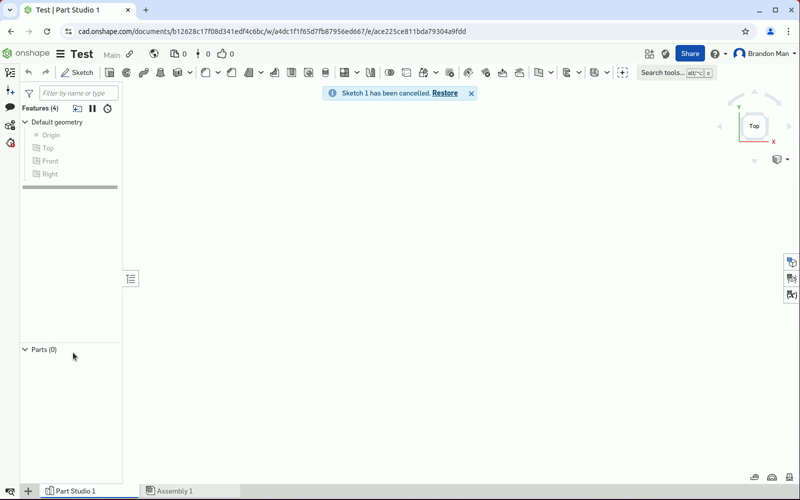
key(y)
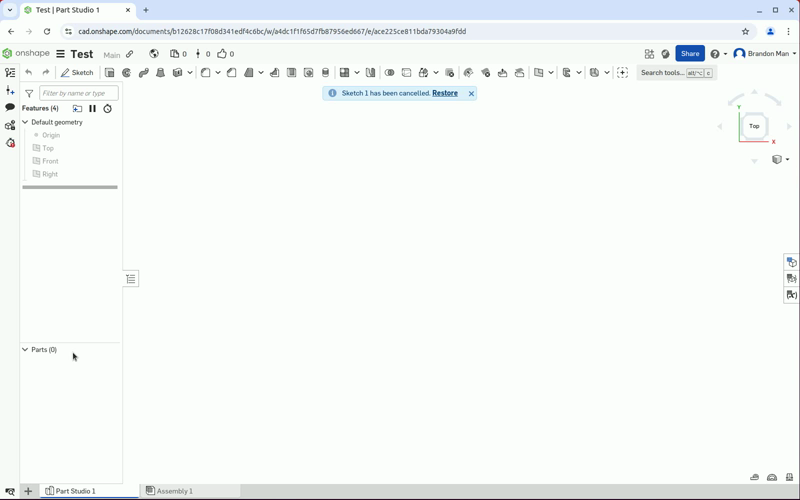
key(shift+p)
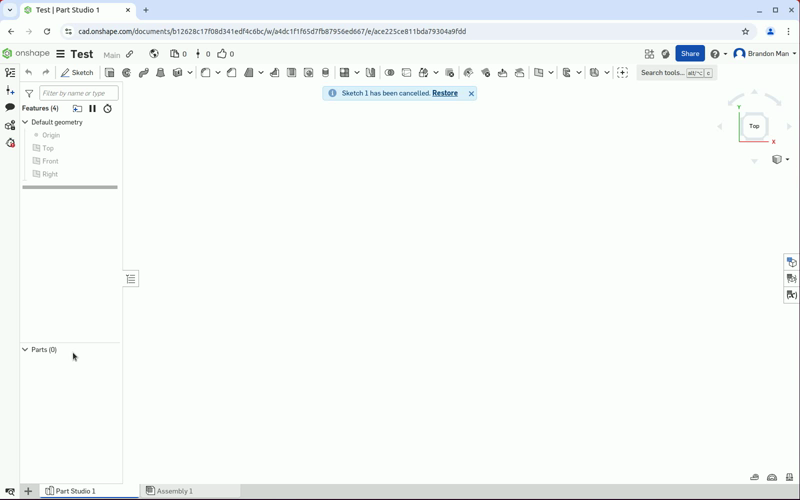
key(space)
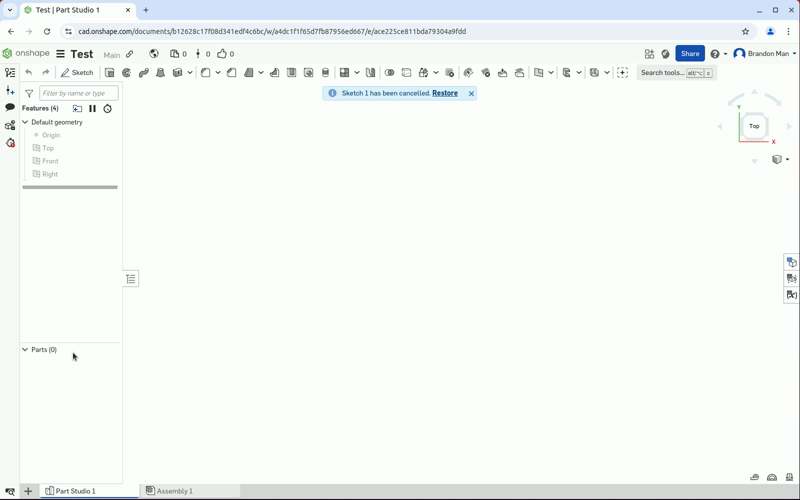
key_down(shift)
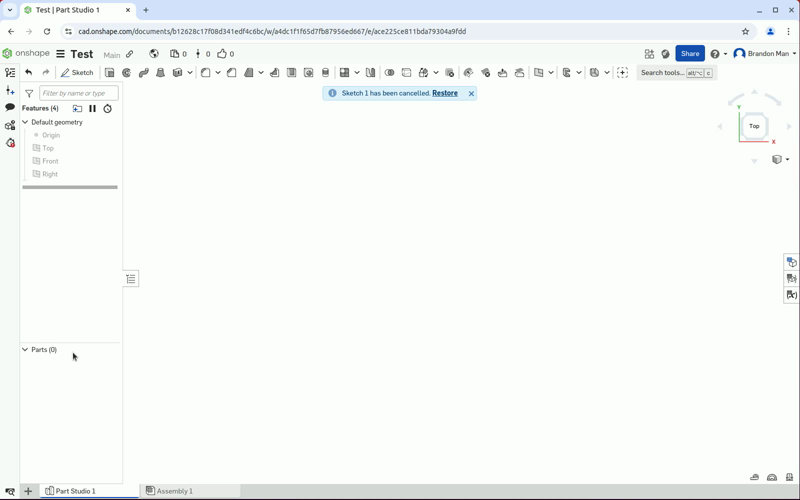
key(up)
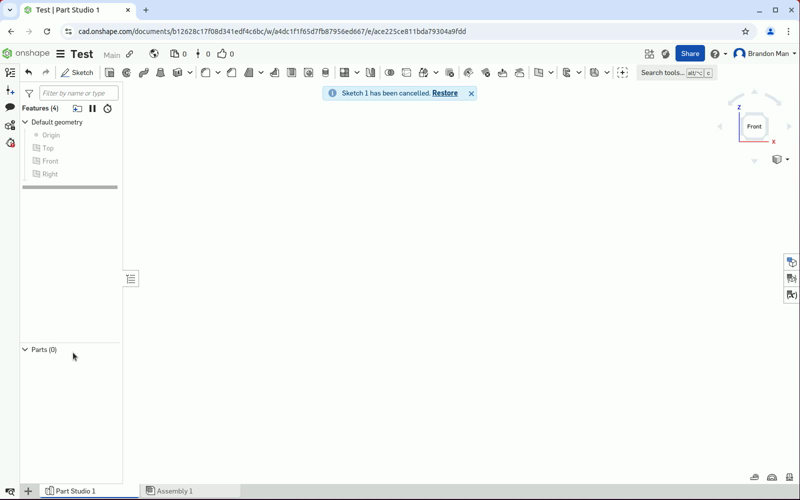
key_up(shift)
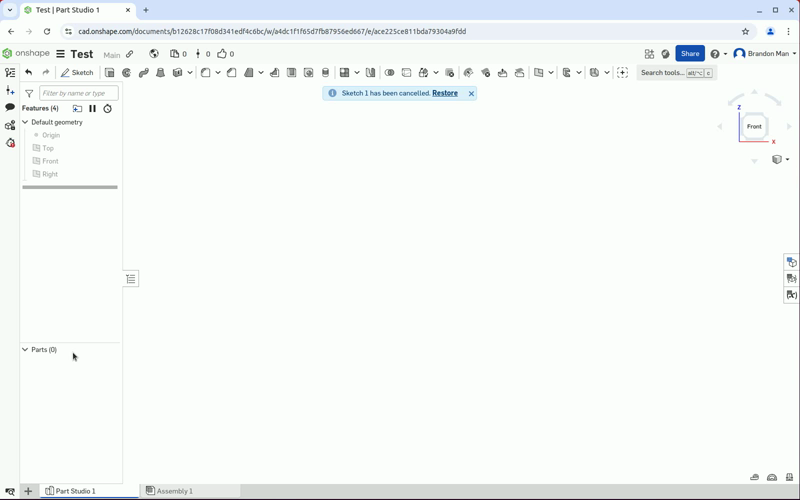
mouse_move(73, 352)
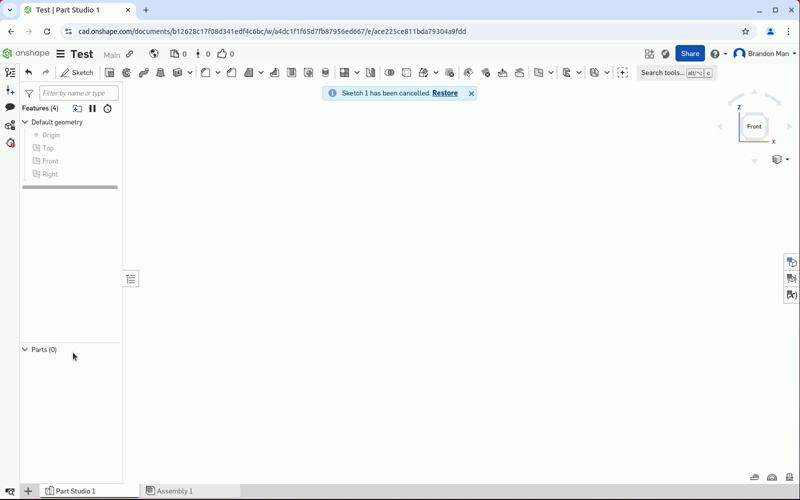
key(shift+y)
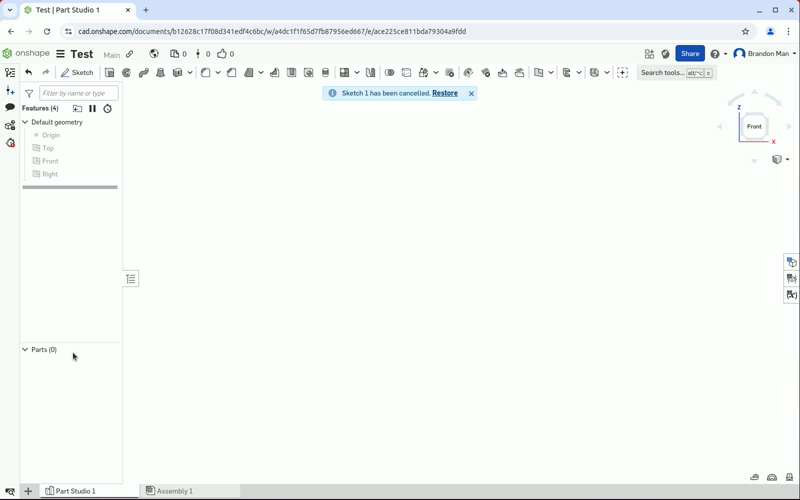
key(shift+s)
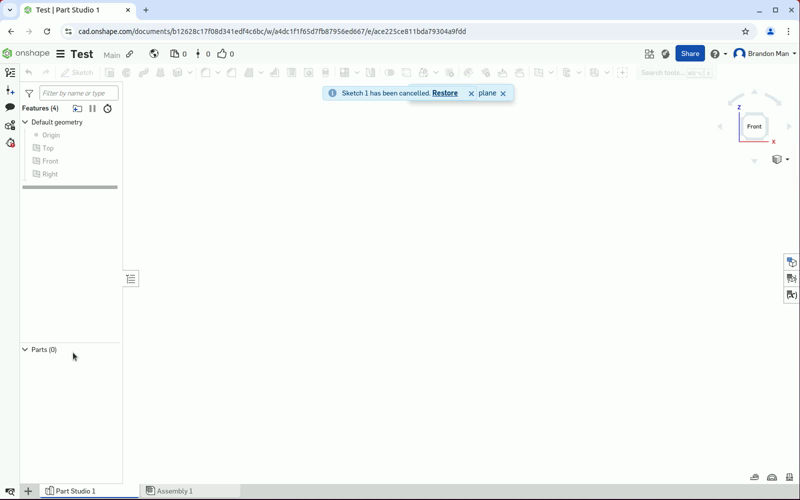
mouse_move(73, 163)
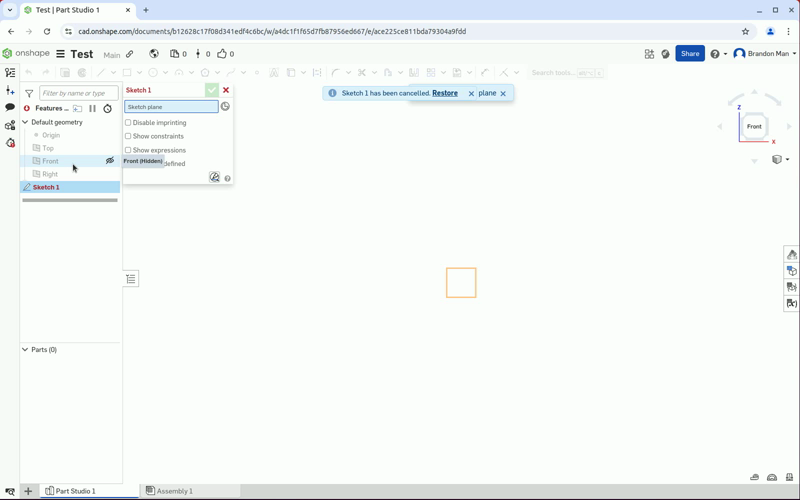
click(73, 163)
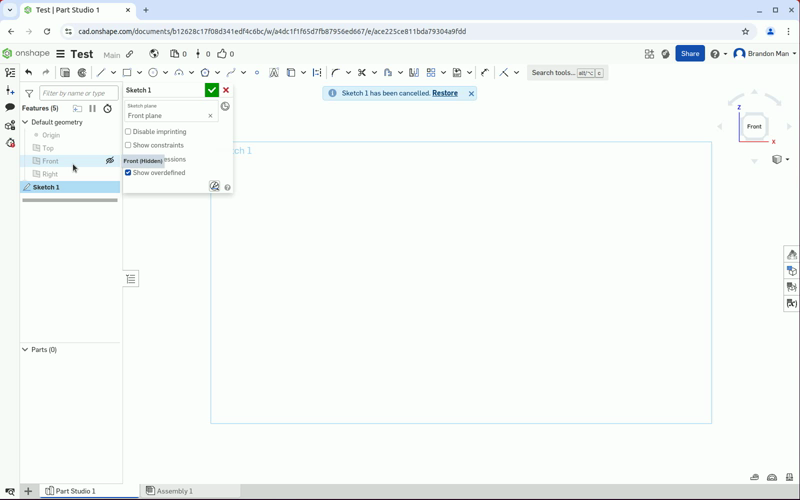
mouse_move(73, 352)
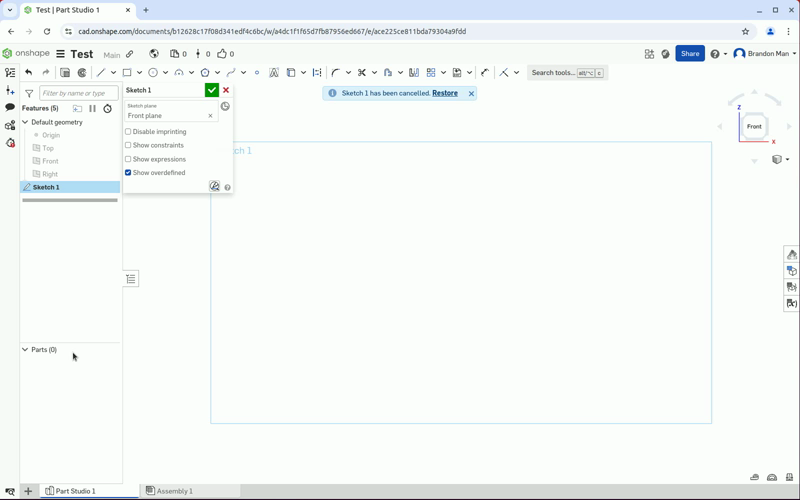
key(y)
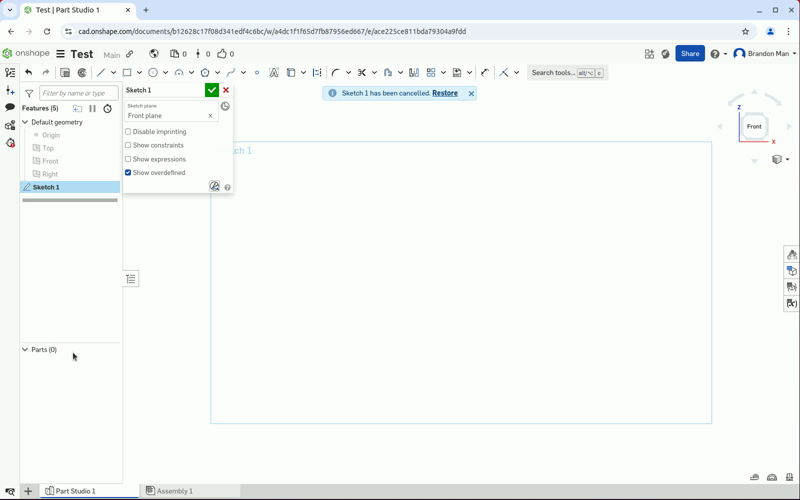
key(l)
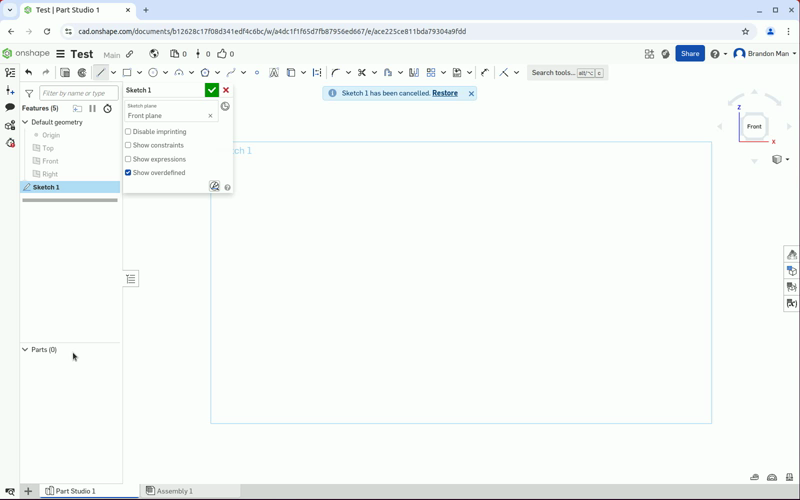
key_down(shift)
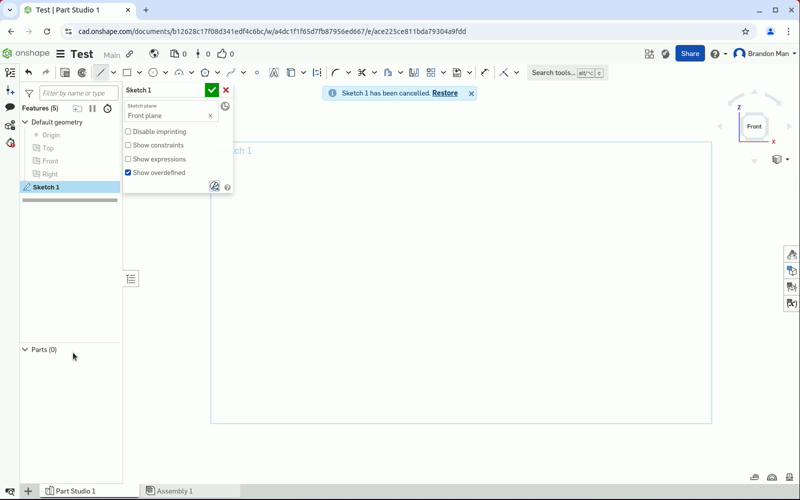
mouse_move(460, 395)
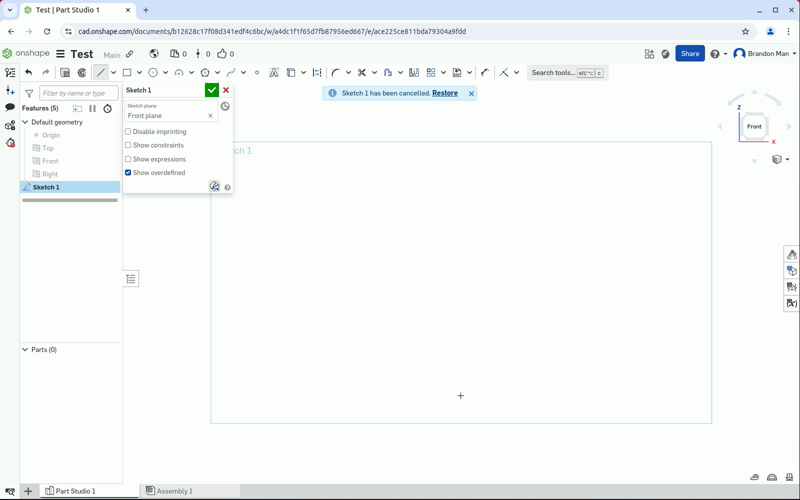
click(460, 395)
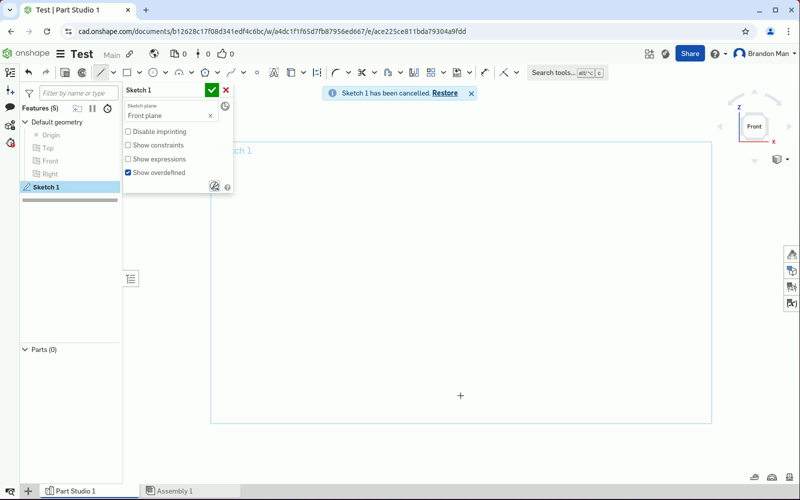
key_up(shift)
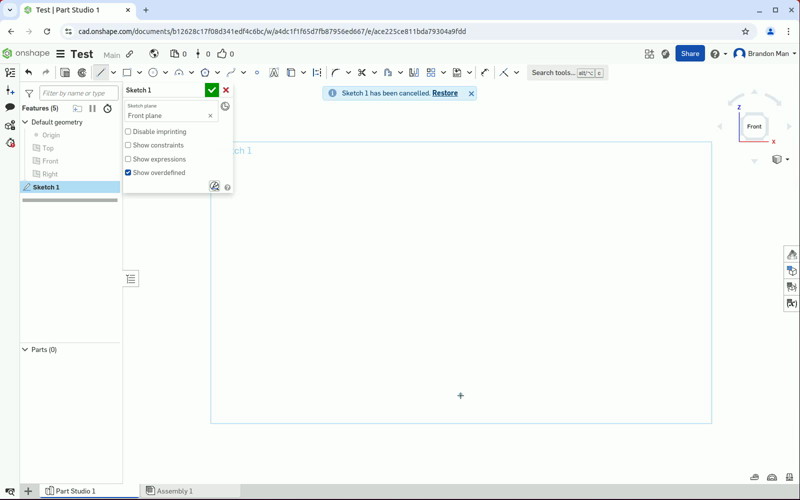
key_down(shift)
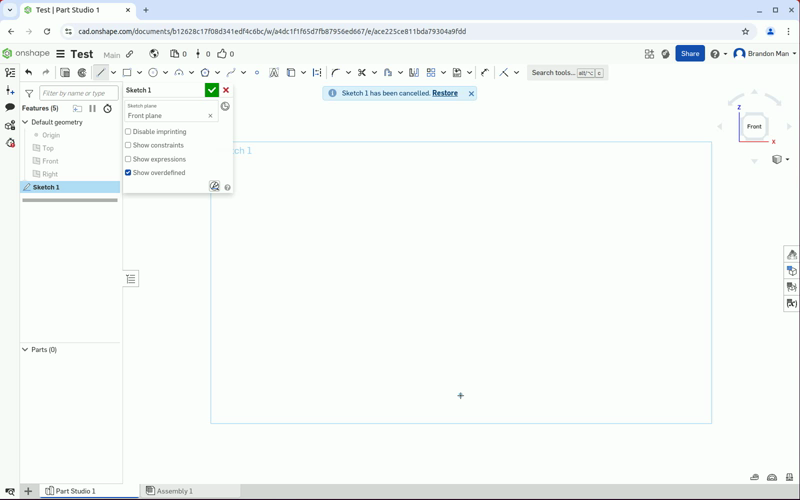
mouse_move(573, 395)
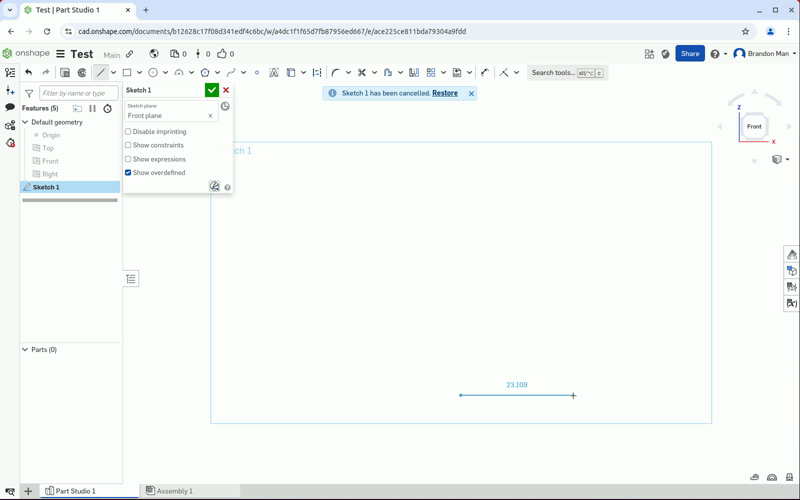
click(573, 395)
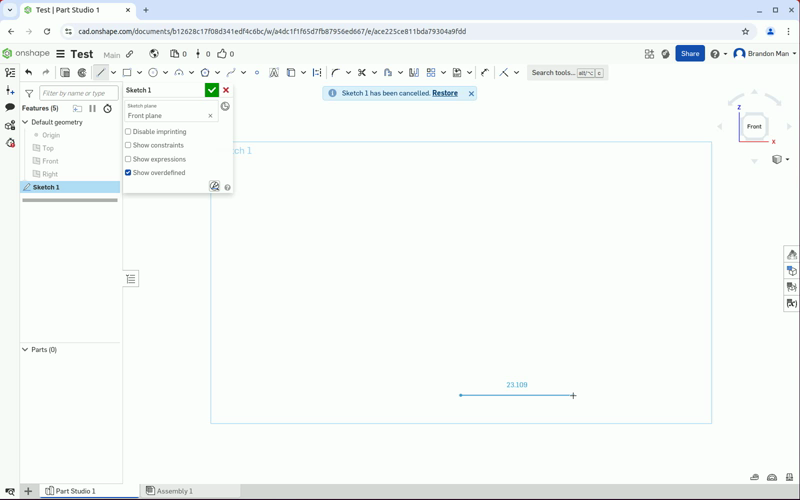
key_up(shift)
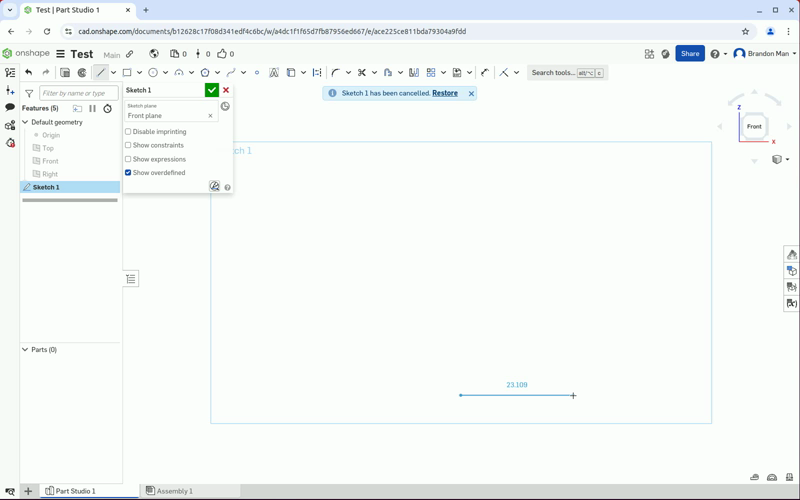
key_down(shift)
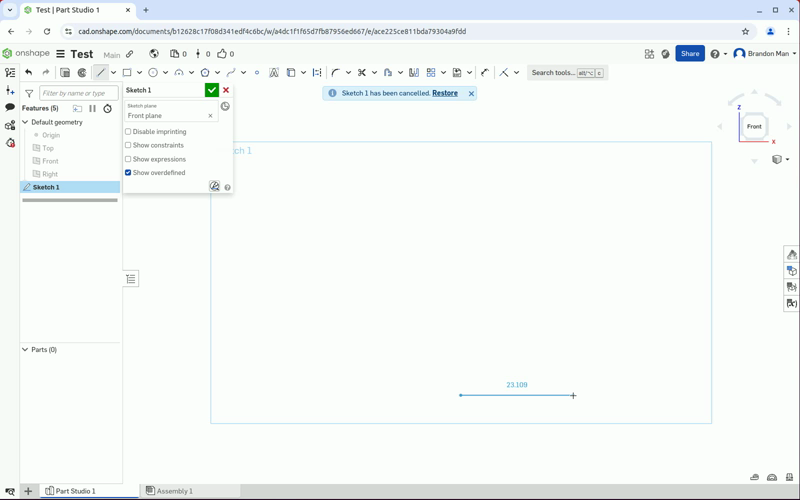
mouse_move(573, 282)
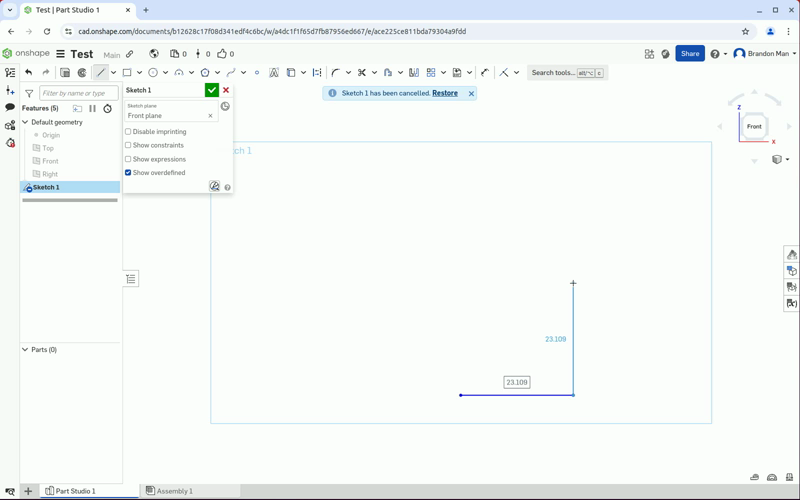
click(573, 282)
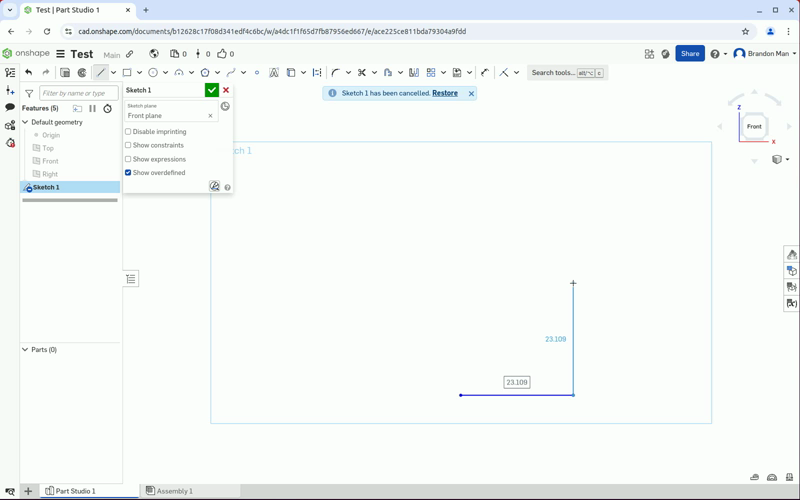
key_up(shift)
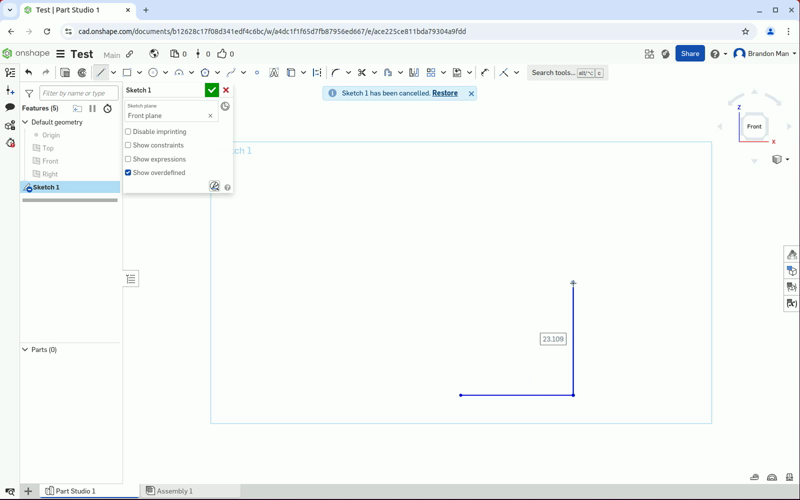
key_down(shift)
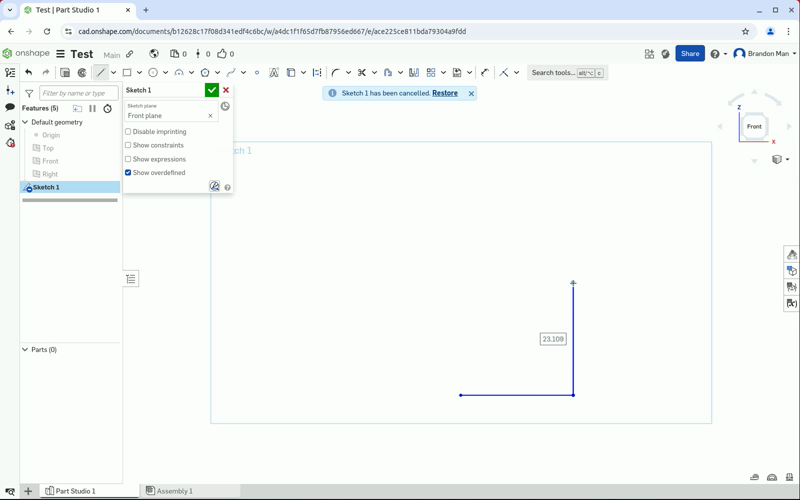
mouse_move(460, 282)
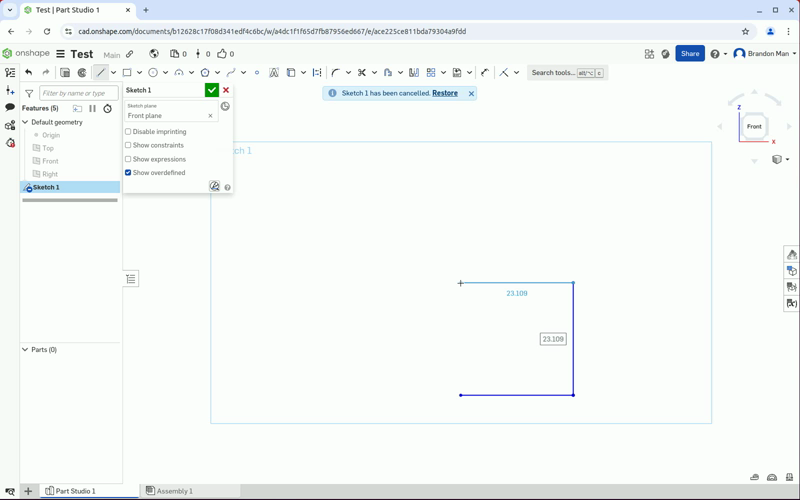
click(460, 282)
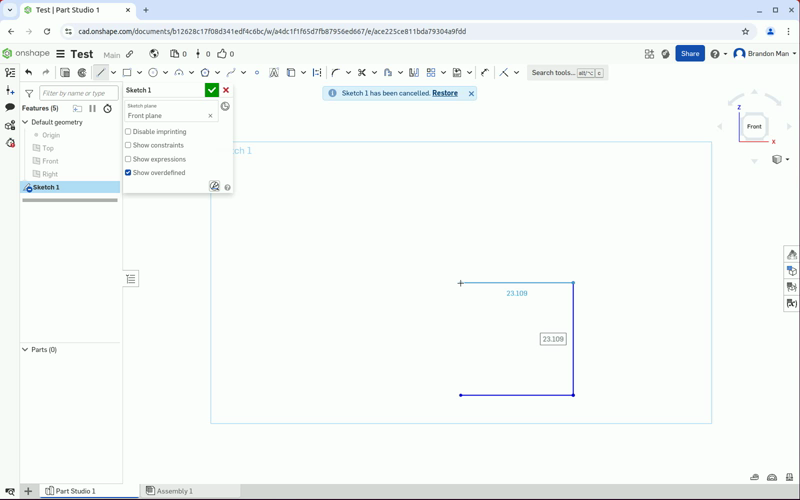
key_up(shift)
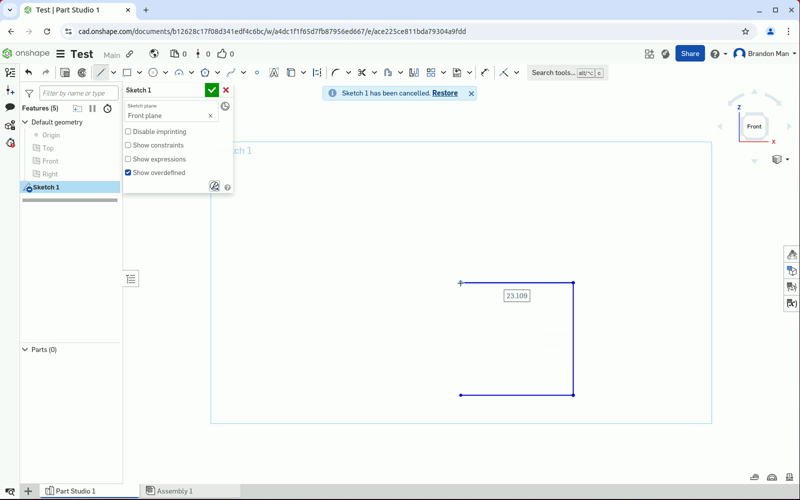
key_down(shift)
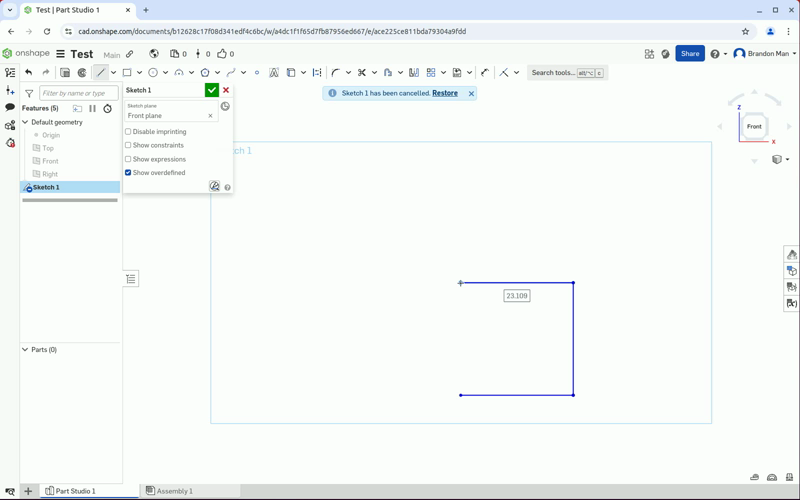
mouse_move(460, 395)
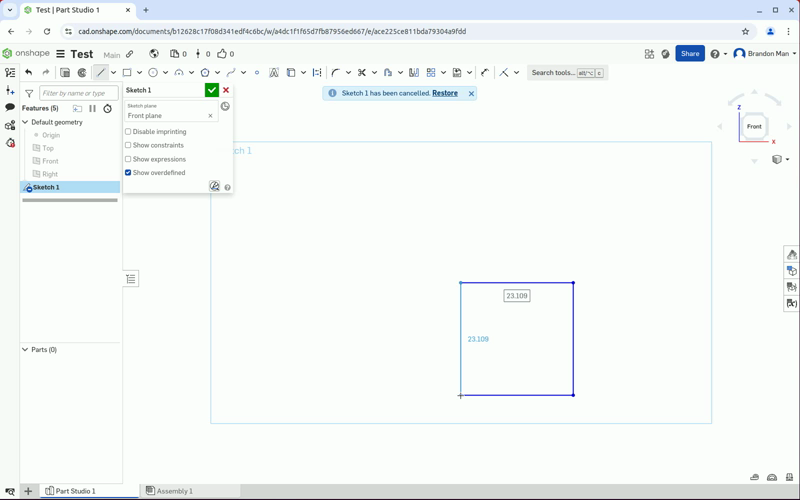
key_up(shift)
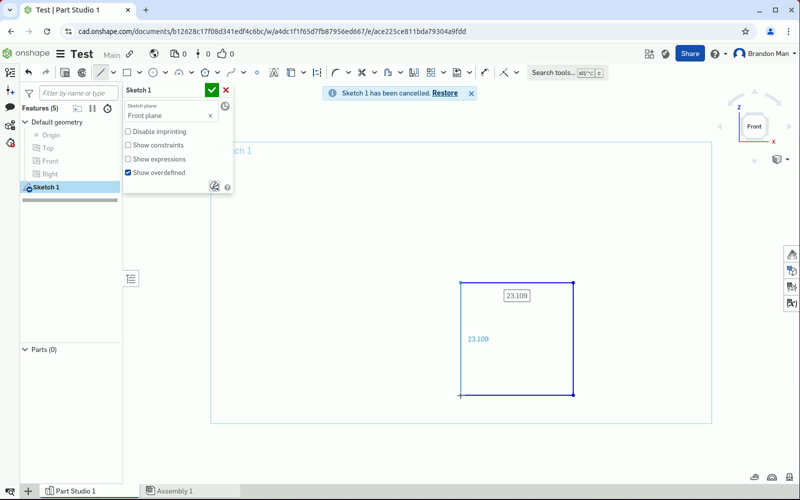
click(460, 395)
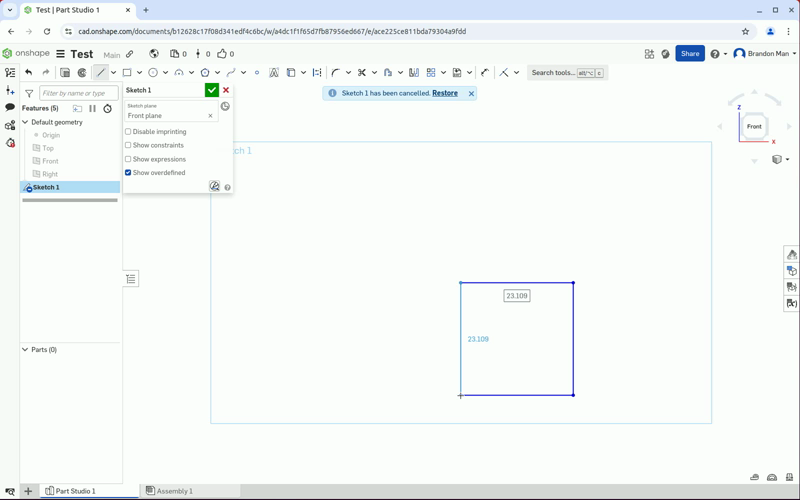
key(esc)
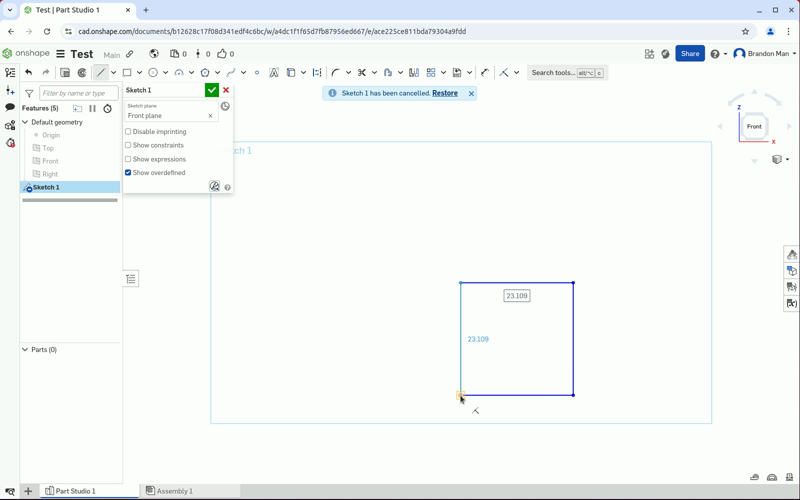
mouse_move(542, 293)
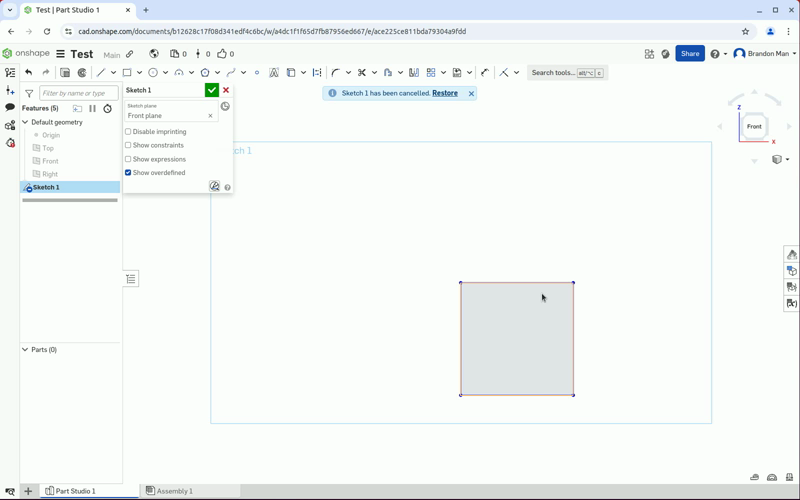
click(542, 293)
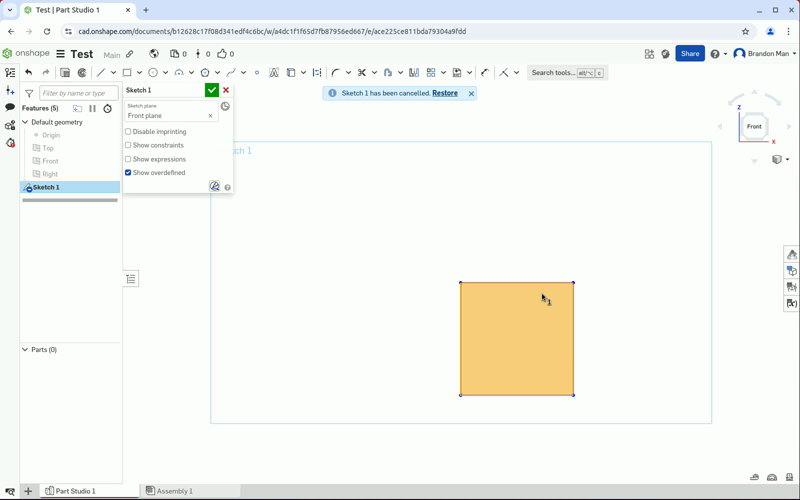
mouse_move(73, 352)
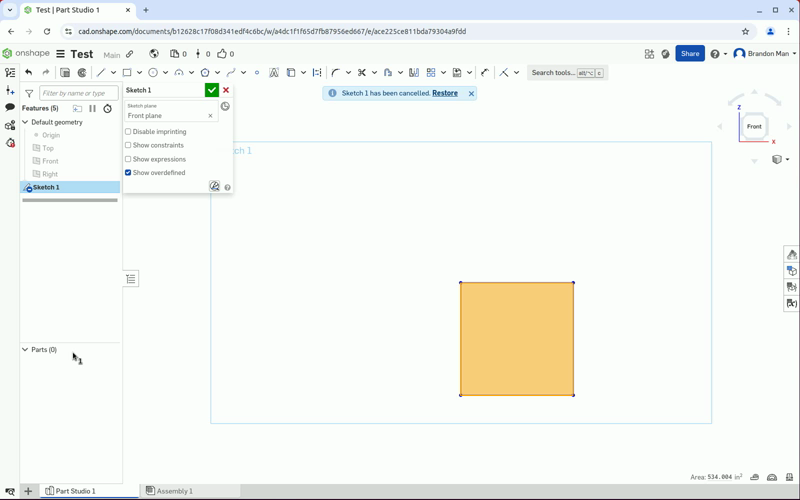
key(shift+y)
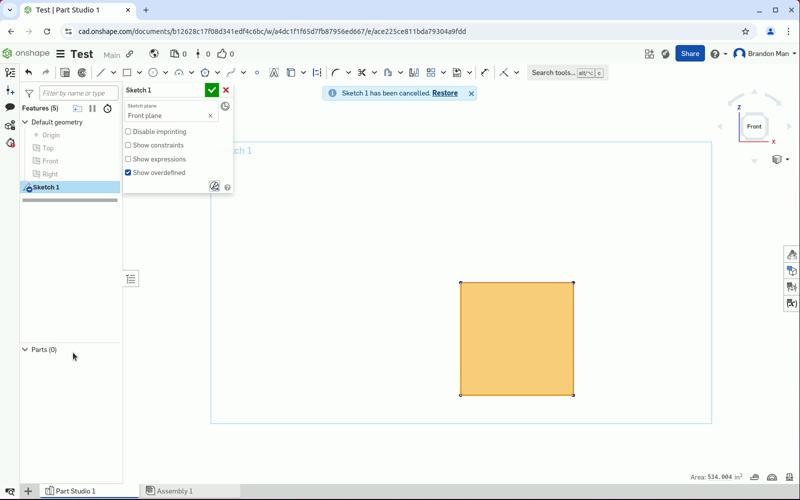
key(shift+e)
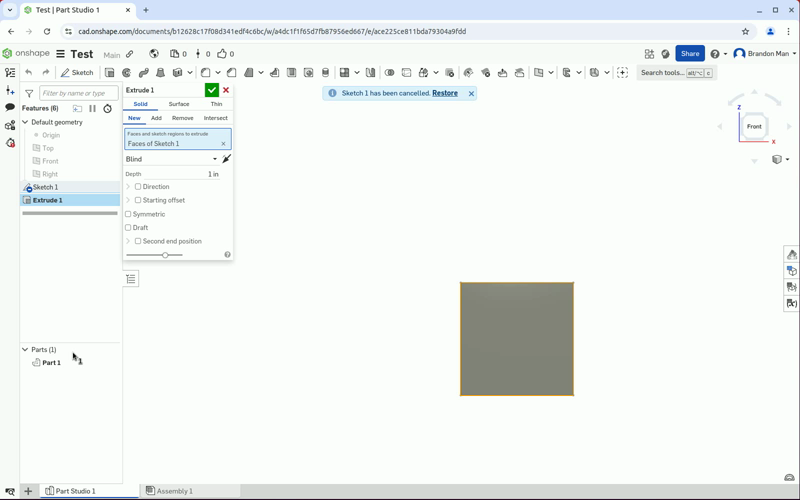
mouse_move(143, 106)
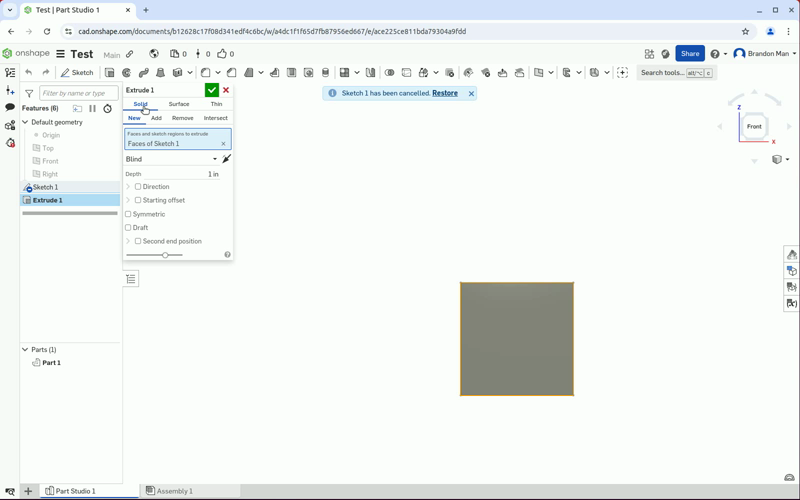
click(143, 106)
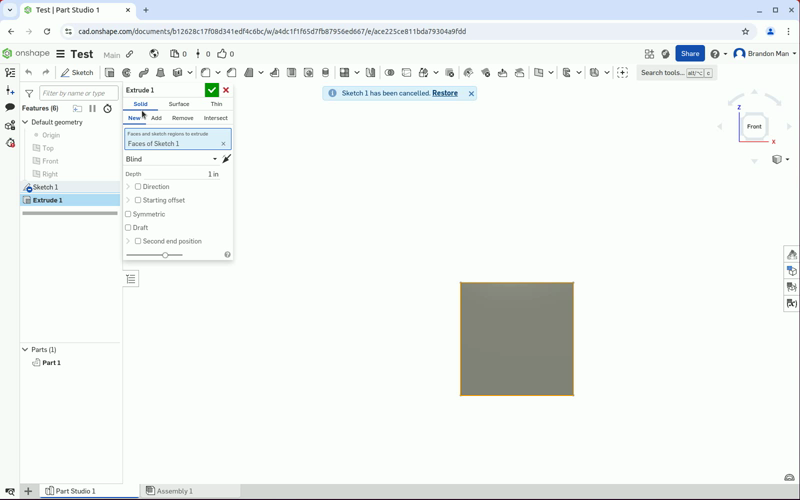
mouse_move(137, 120)
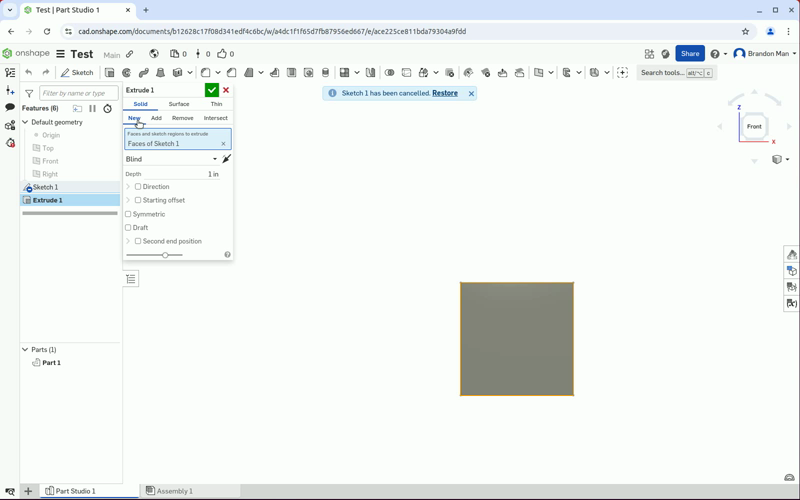
click(137, 120)
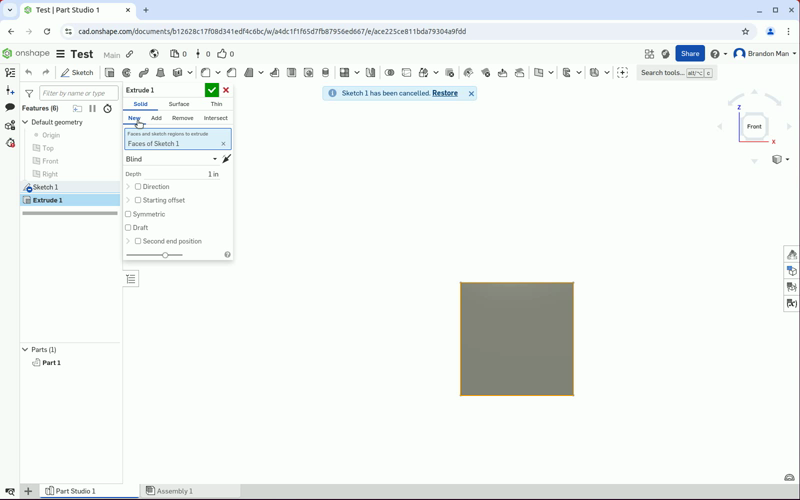
key(tab, 4)
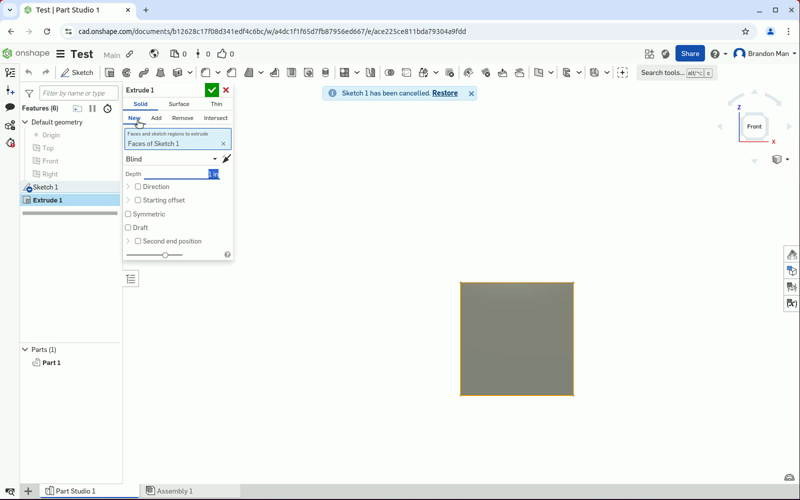
text(23.108)
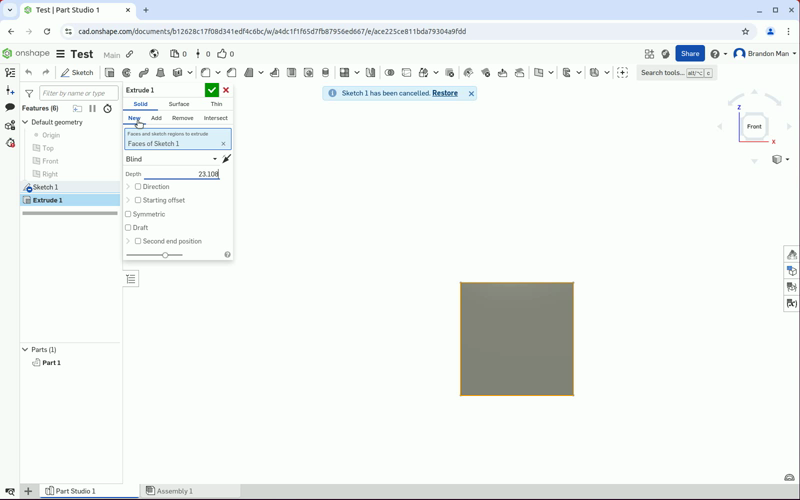
key(enter)
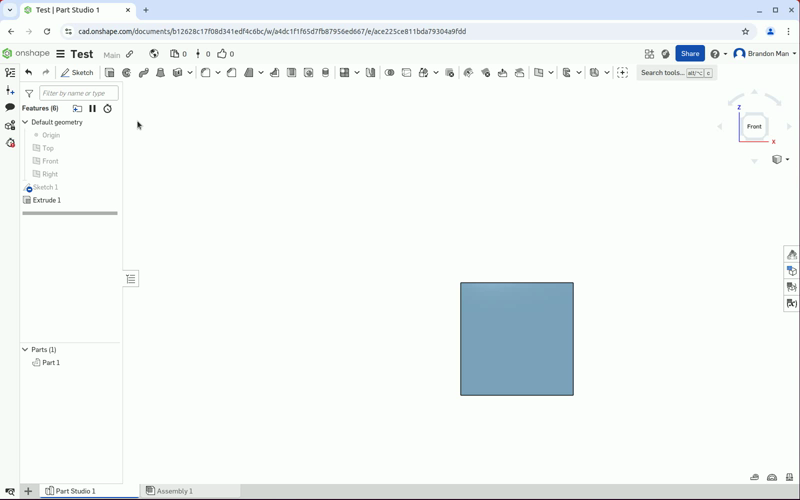
key(shift+h)
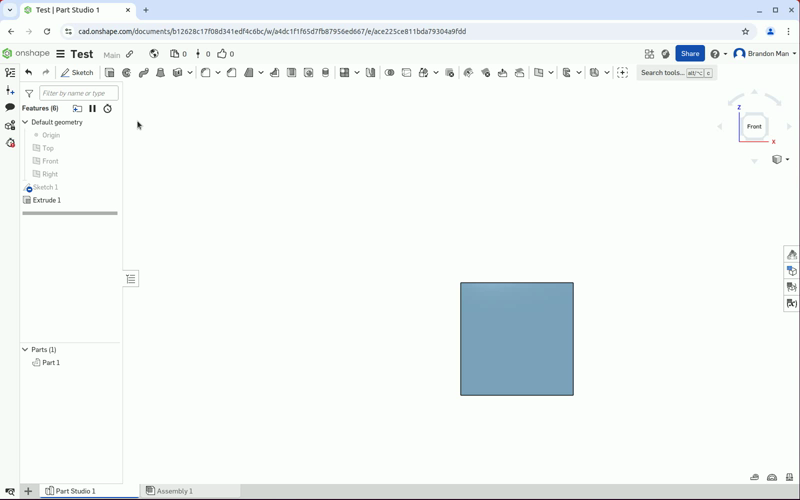
key(shift+h)
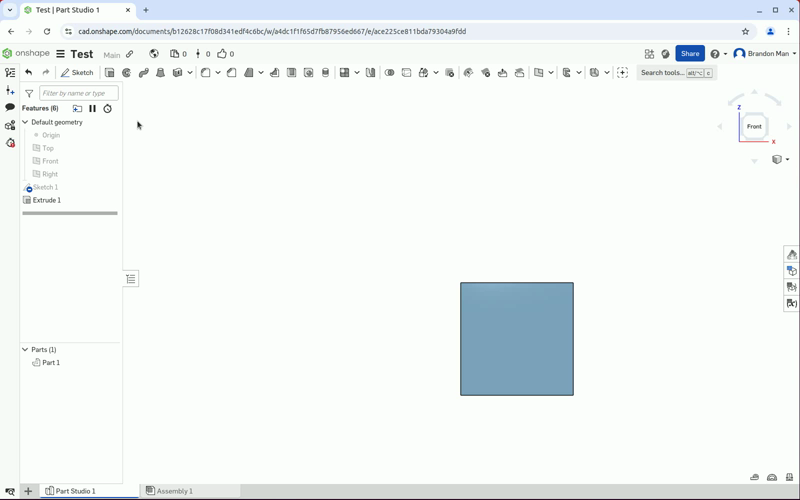
mouse_move(73, 189)
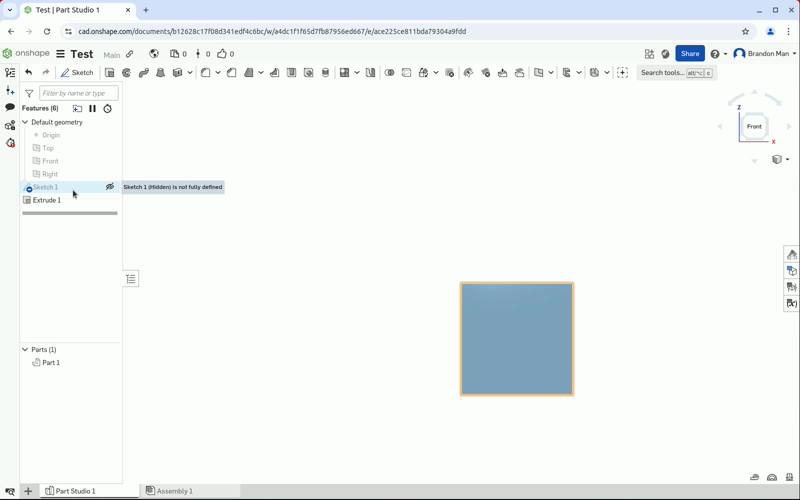
click(73, 189)
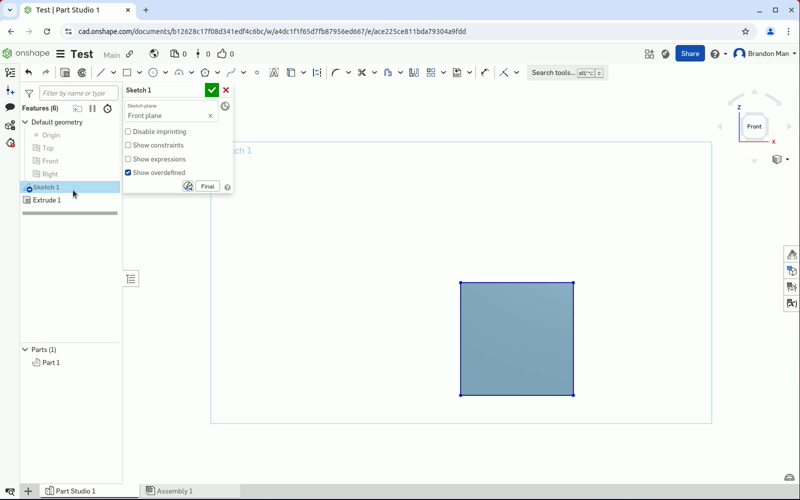
mouse_move(229, 92)
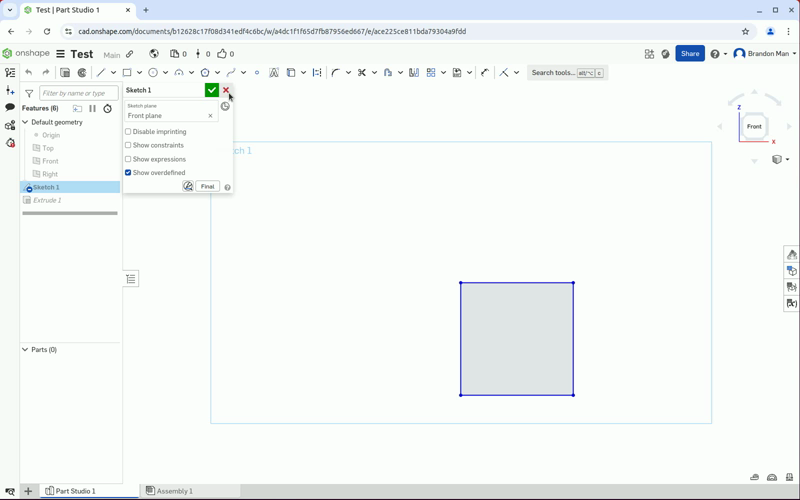
click(229, 92)
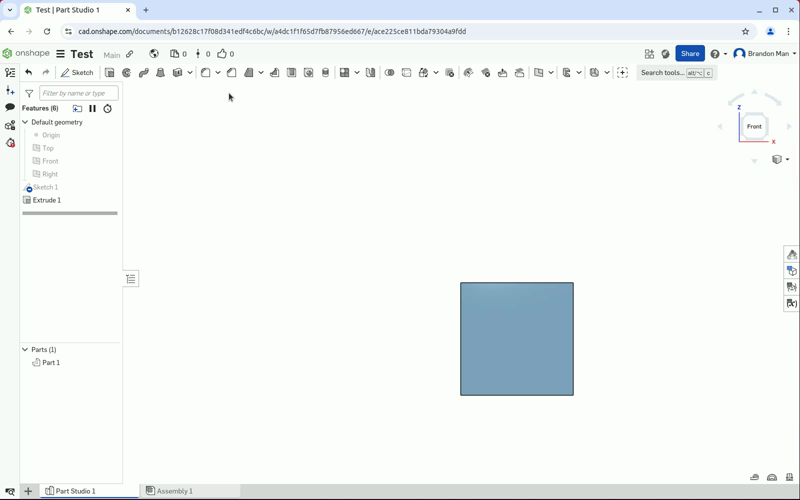
mouse_move(541, 75)
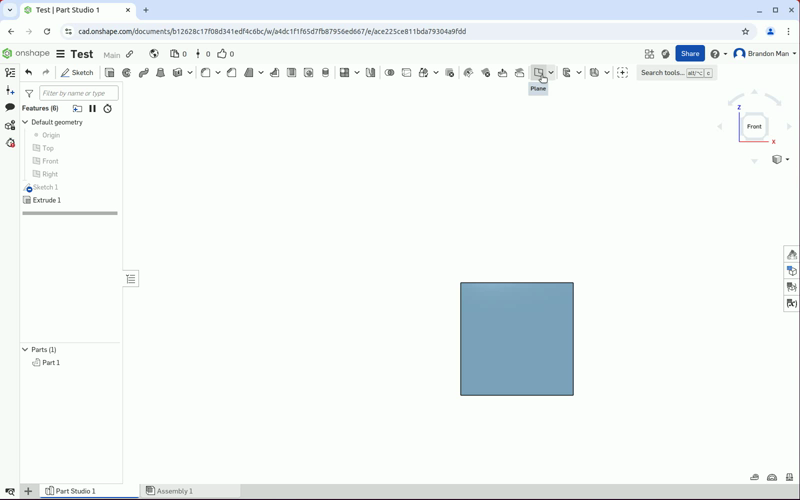
click(541, 75)
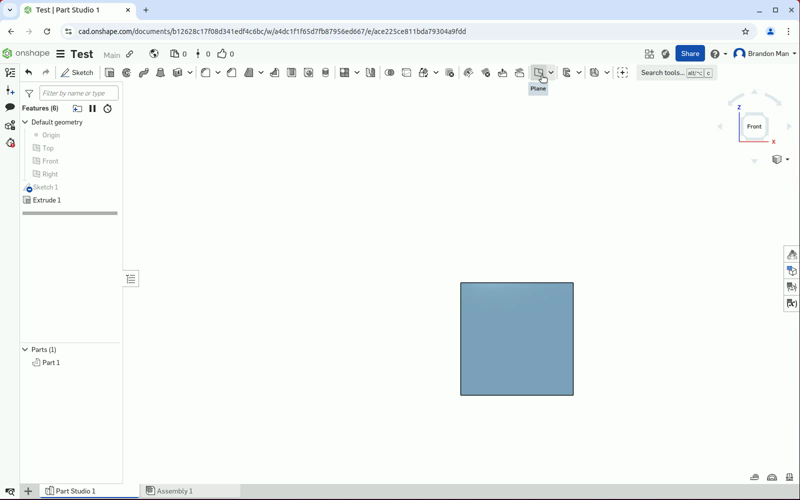
mouse_move(73, 163)
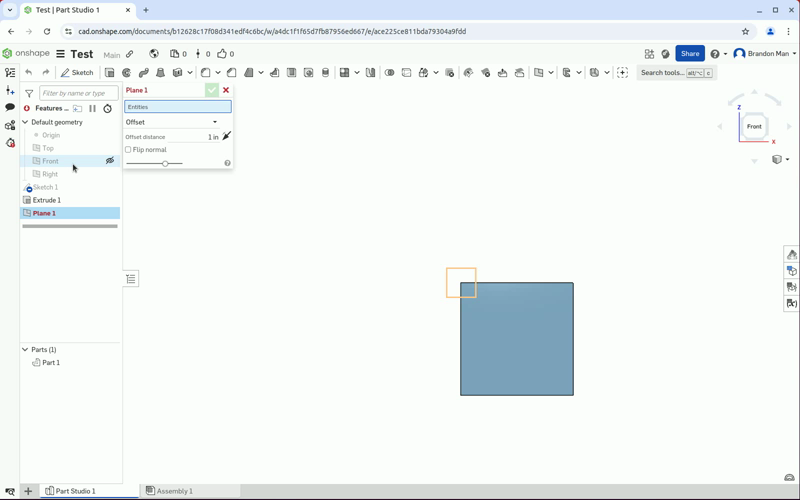
click(73, 163)
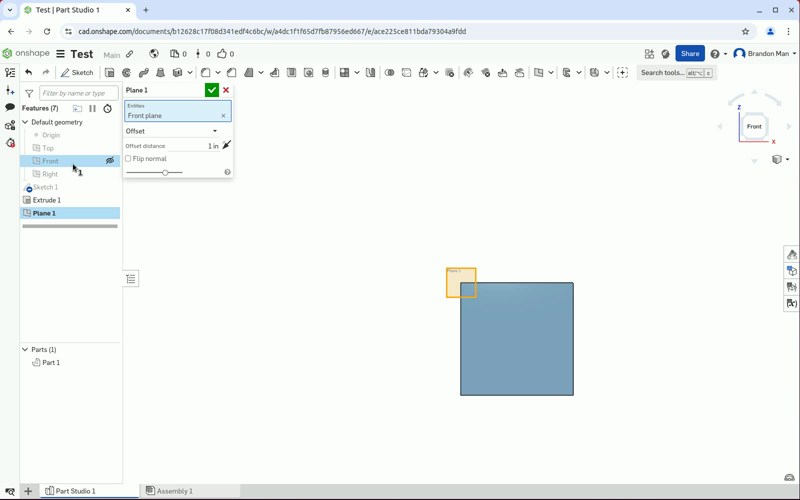
key(tab, 2)
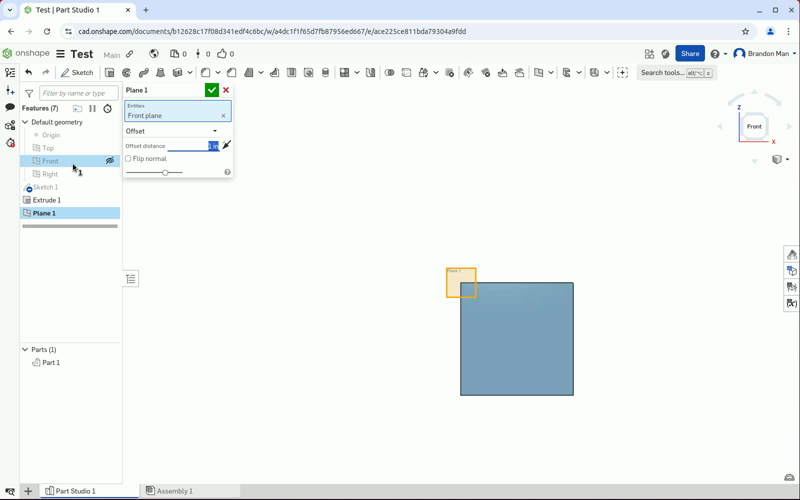
text(23.108)
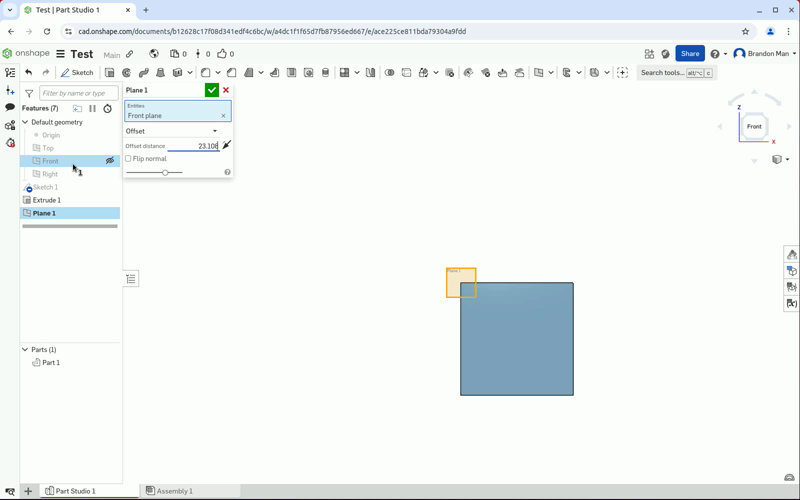
key(enter, 2)
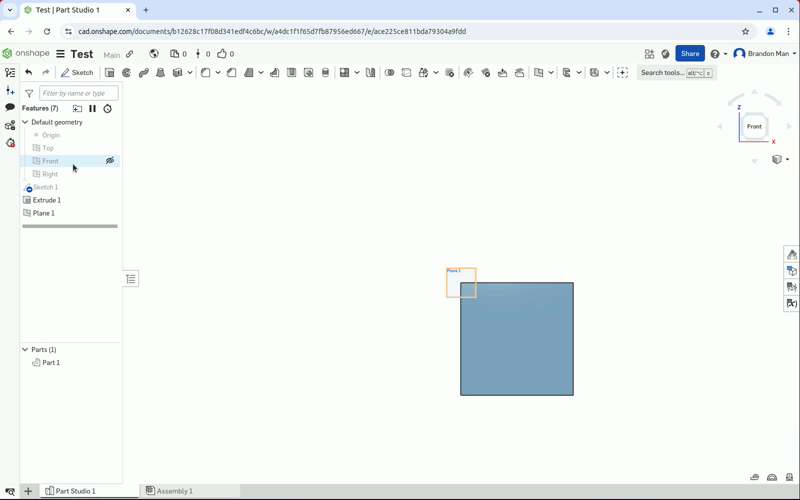
key(shift+s)
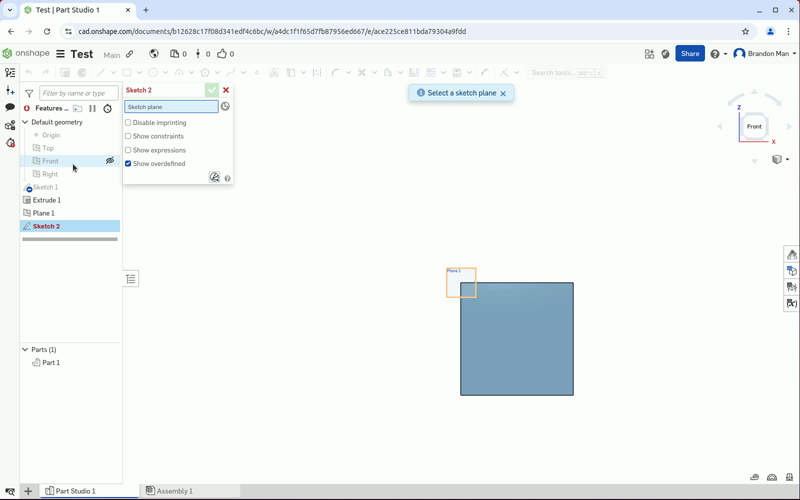
mouse_move(73, 215)
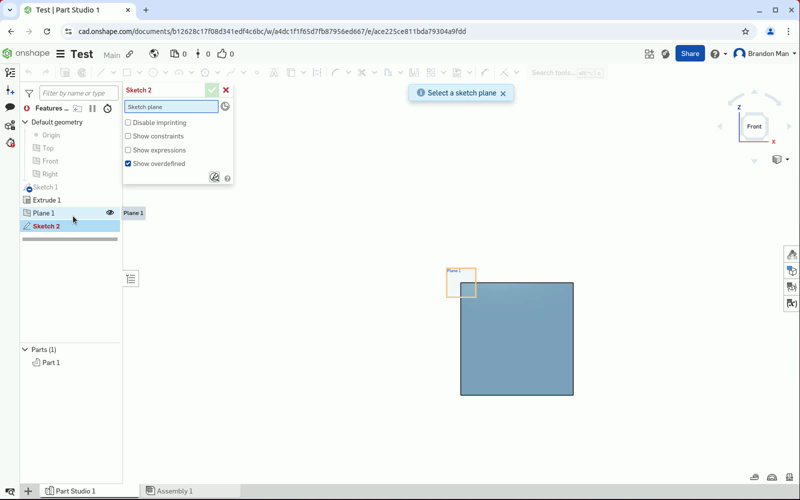
click(73, 215)
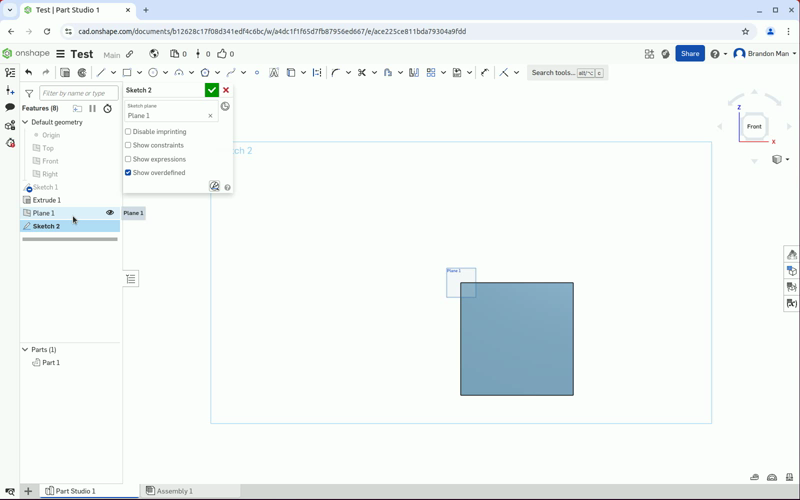
mouse_move(73, 352)
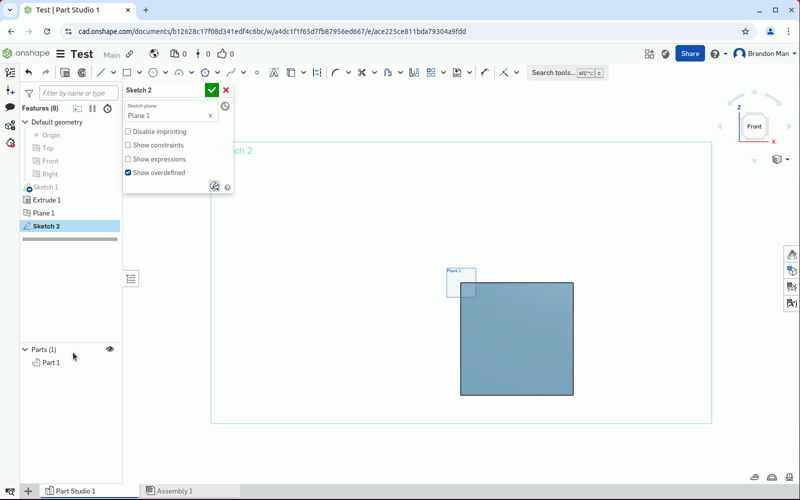
key(y)
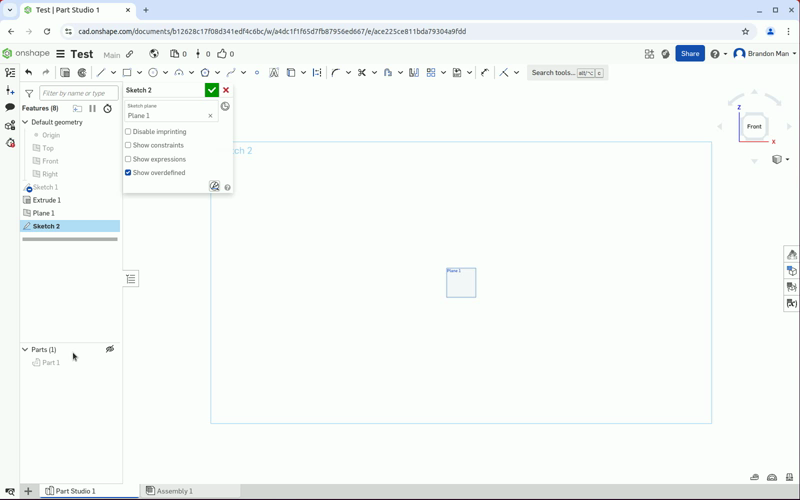
key(l)
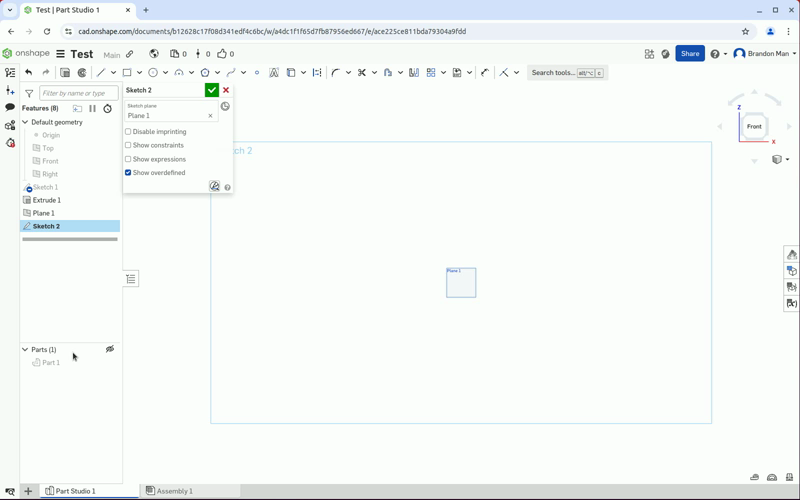
key_down(shift)
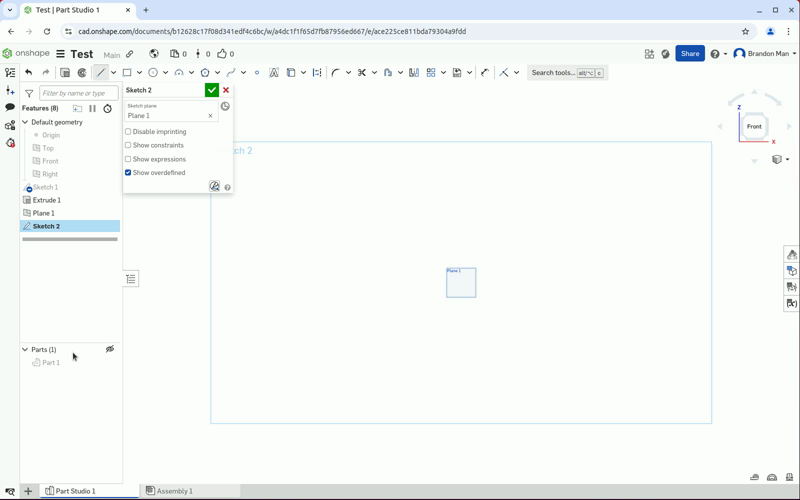
mouse_move(516, 339)
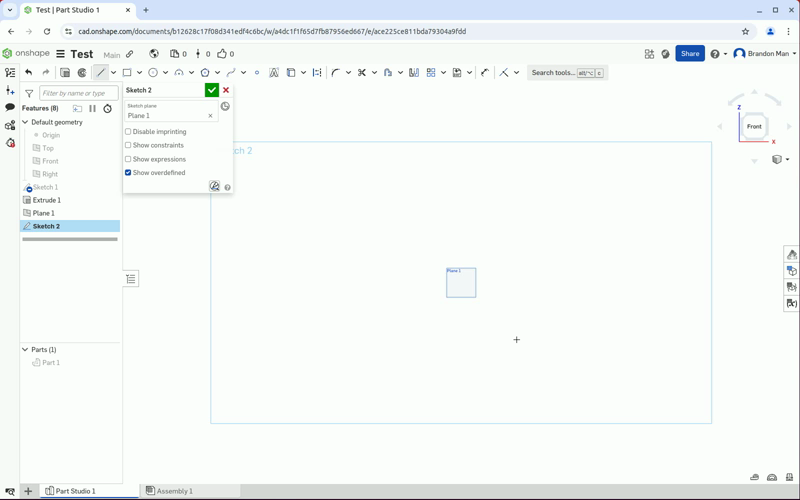
click(516, 339)
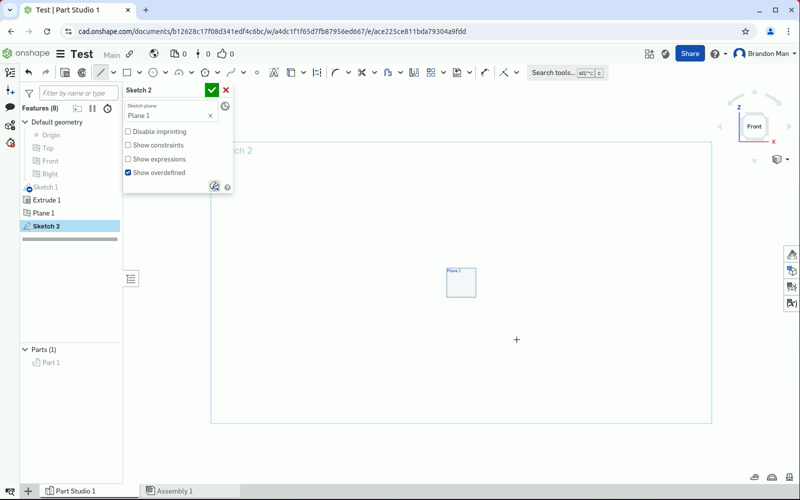
key_up(shift)
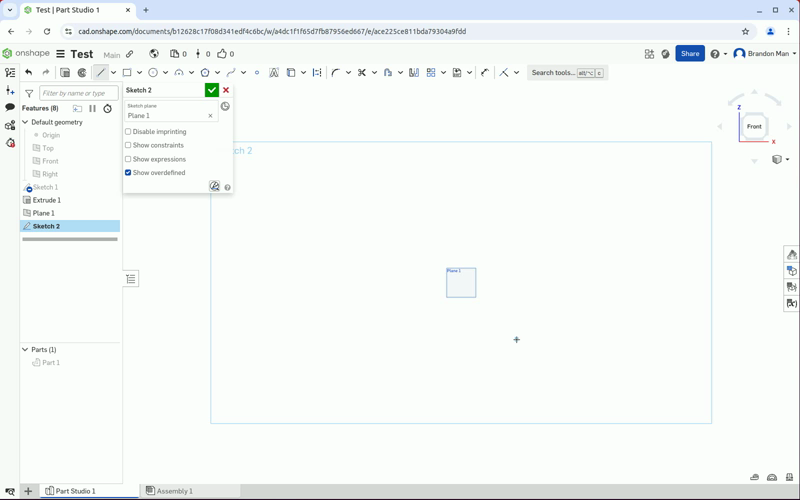
key_down(shift)
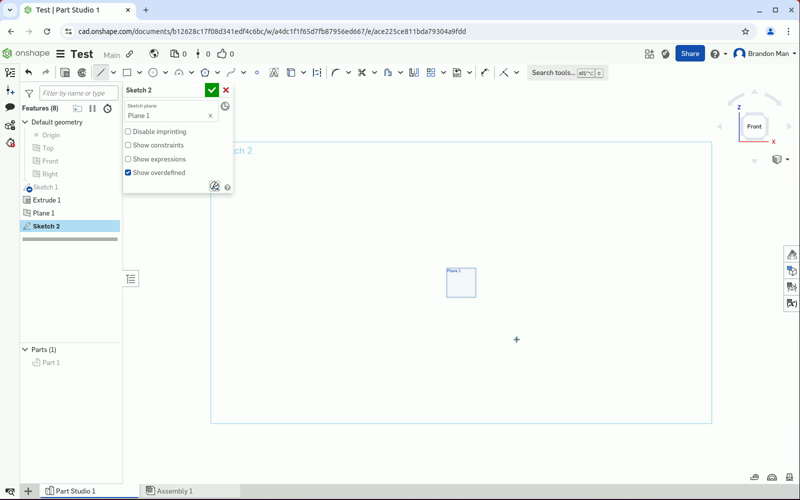
mouse_move(546, 339)
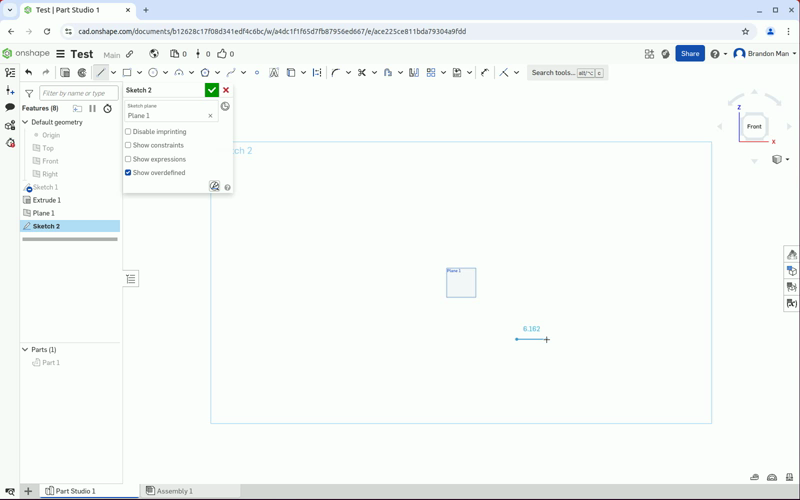
mouse_move(573, 339)
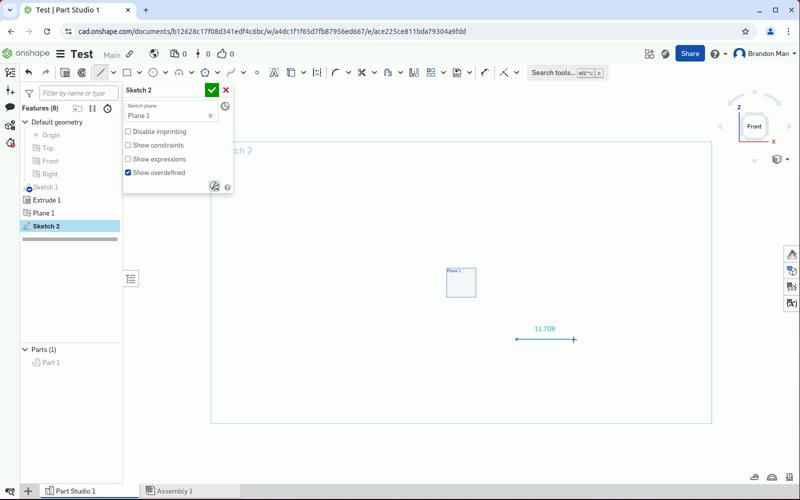
click(573, 339)
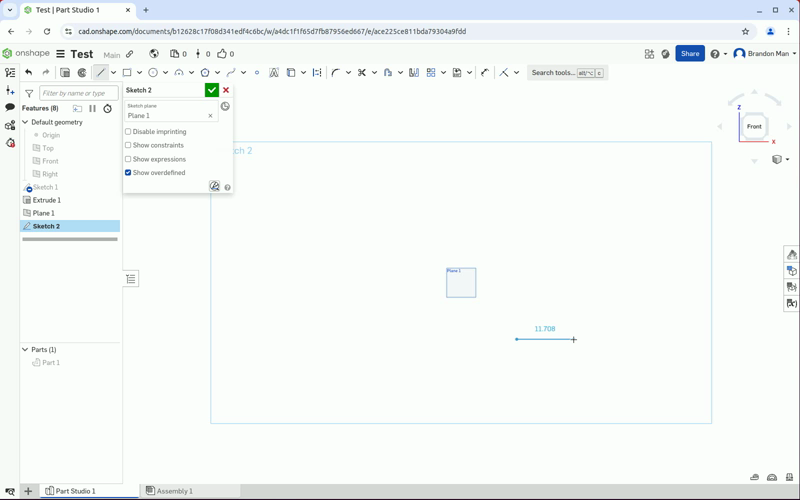
key_up(shift)
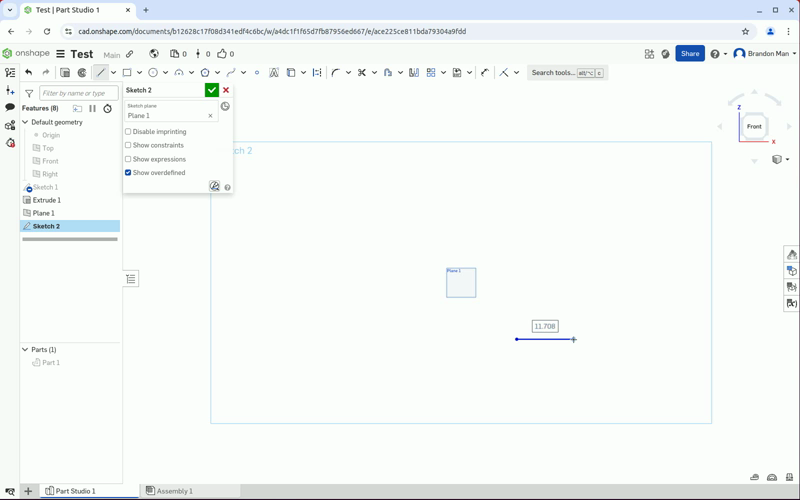
key_down(shift)
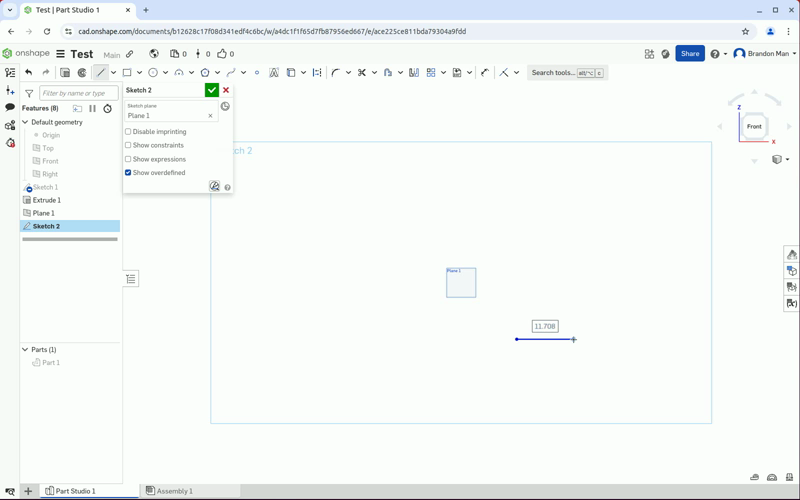
mouse_move(589, 339)
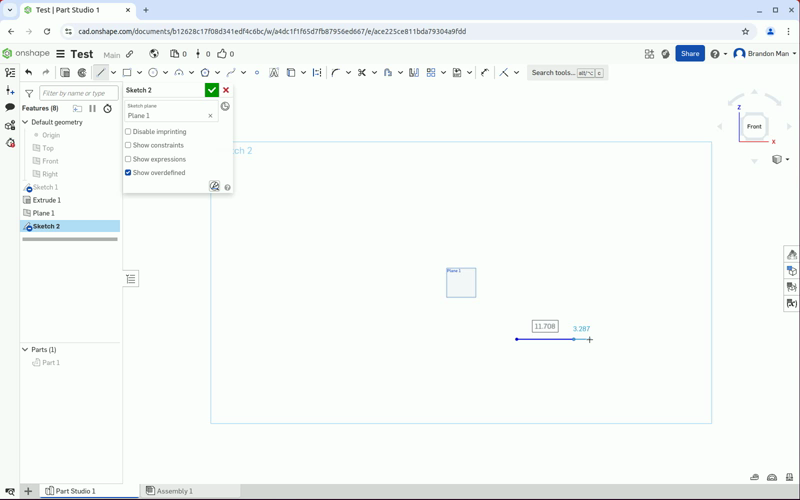
mouse_move(573, 282)
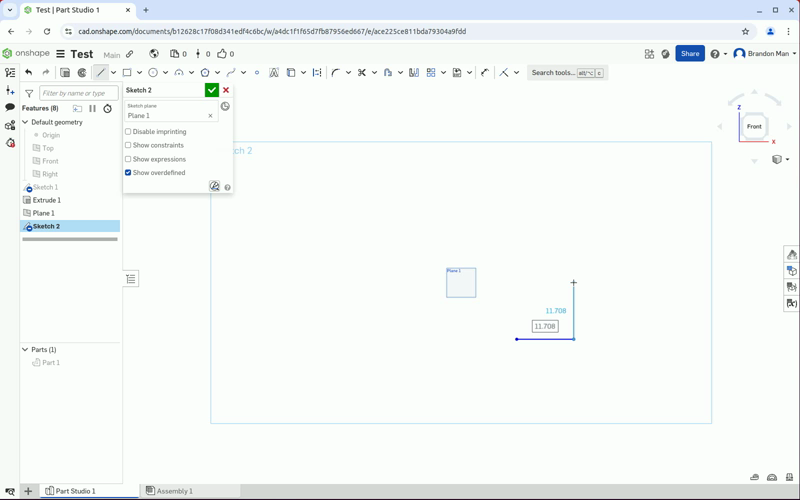
click(573, 282)
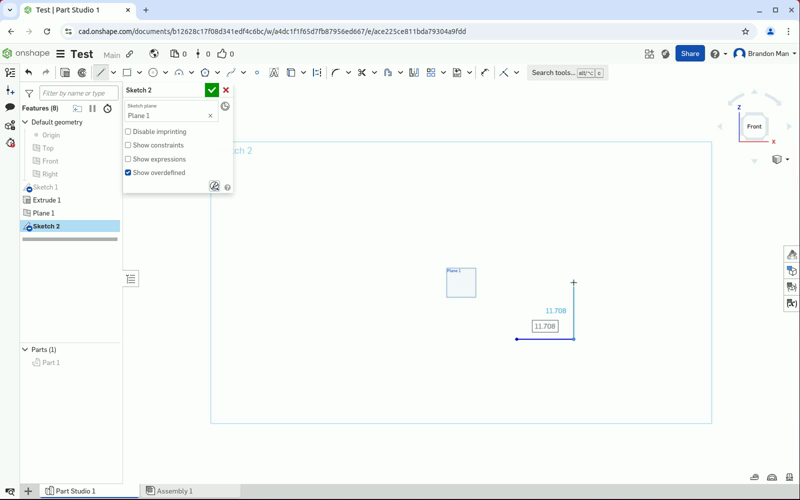
key_up(shift)
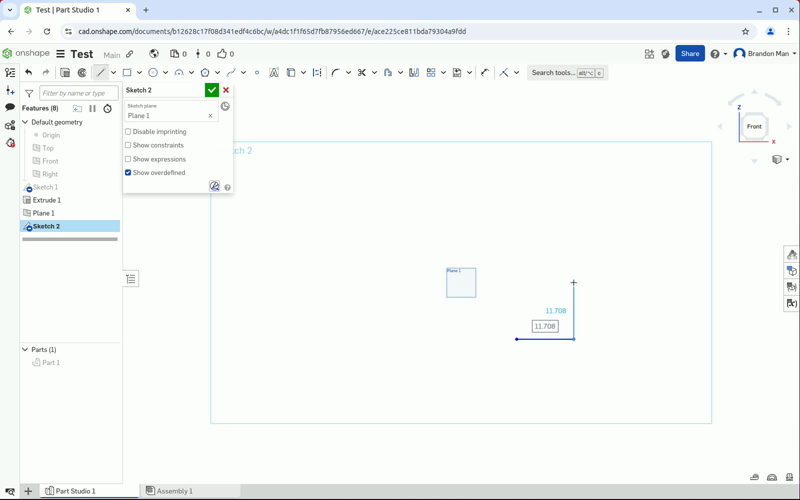
key_down(shift)
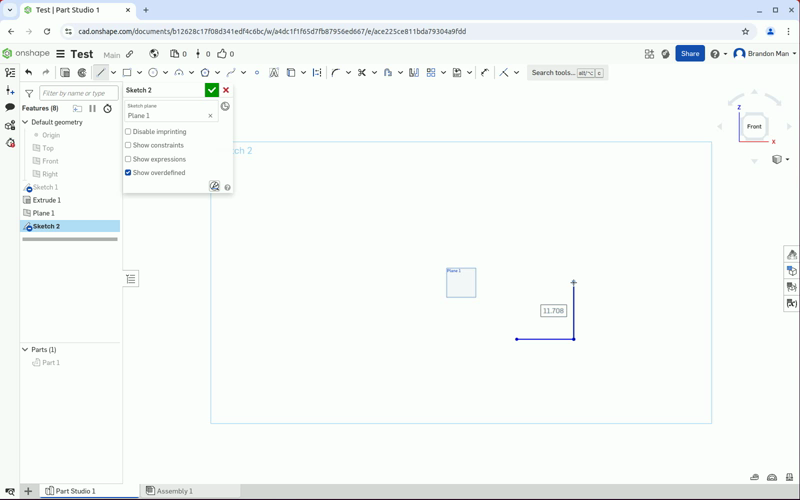
mouse_move(589, 282)
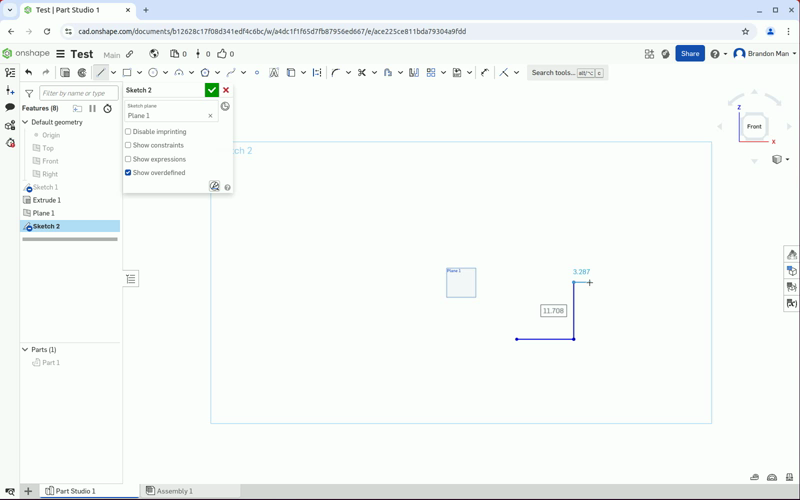
mouse_move(516, 282)
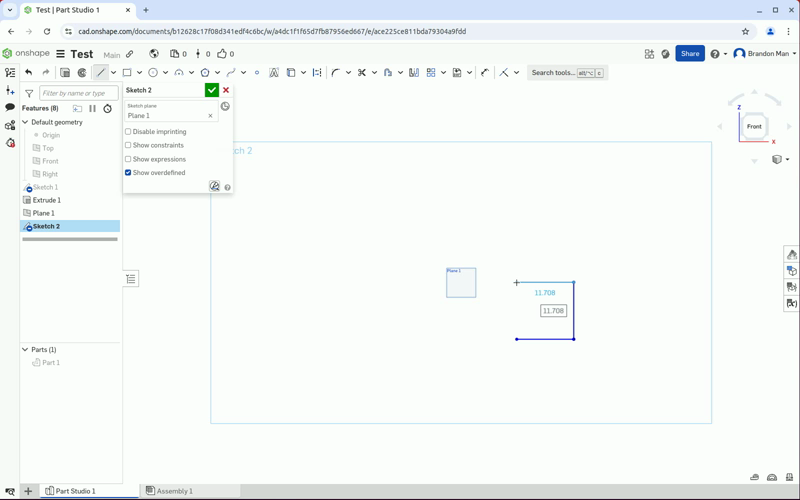
click(516, 282)
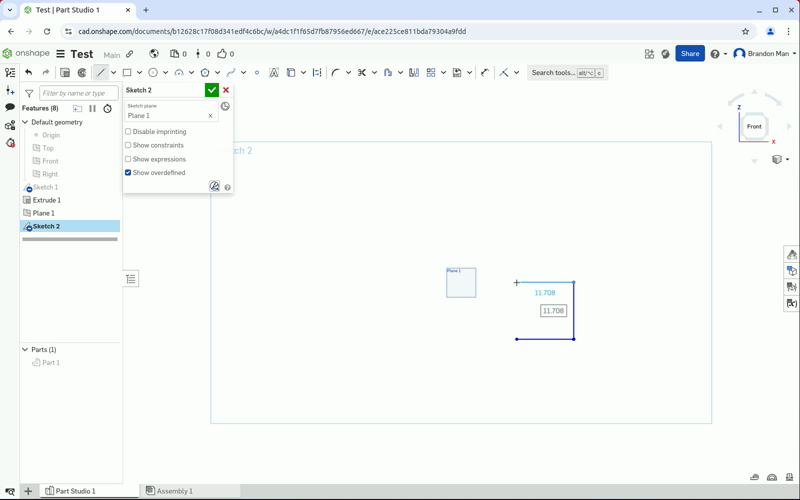
key_up(shift)
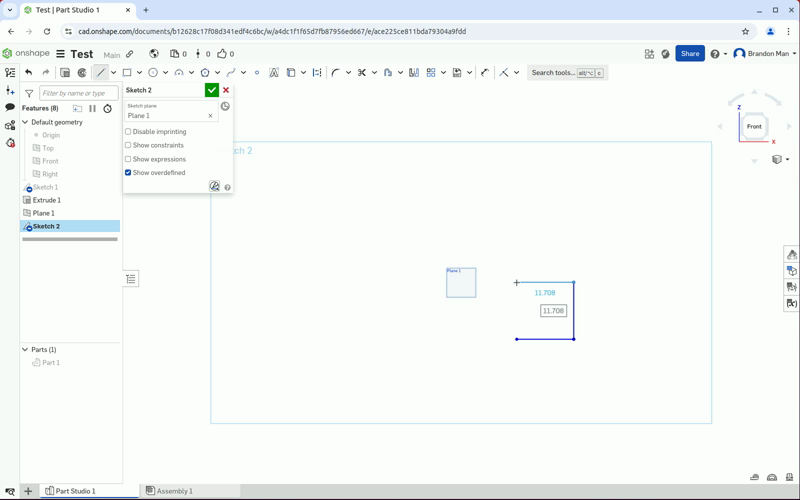
mouse_move(546, 282)
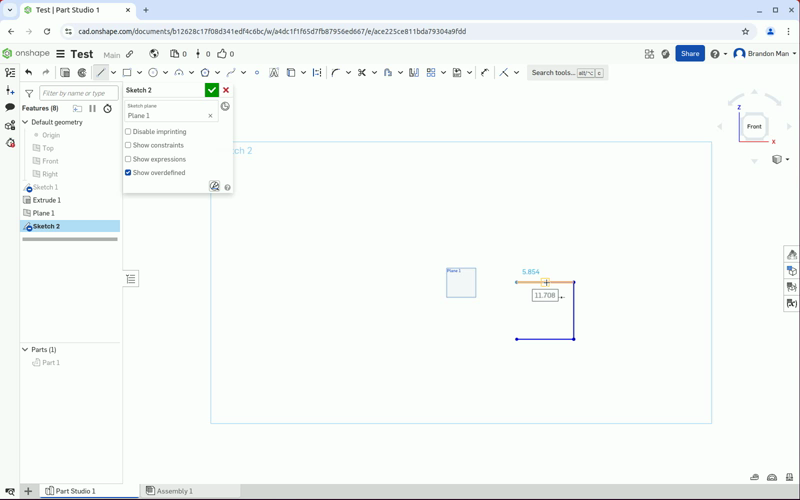
key_down(shift)
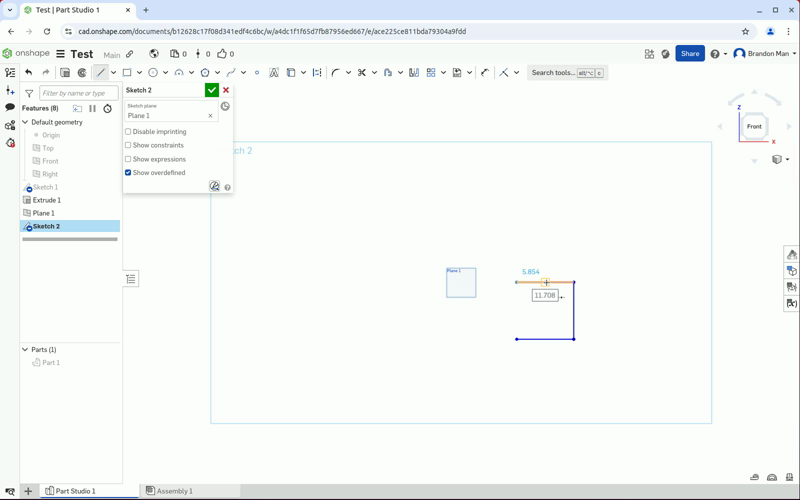
mouse_move(516, 339)
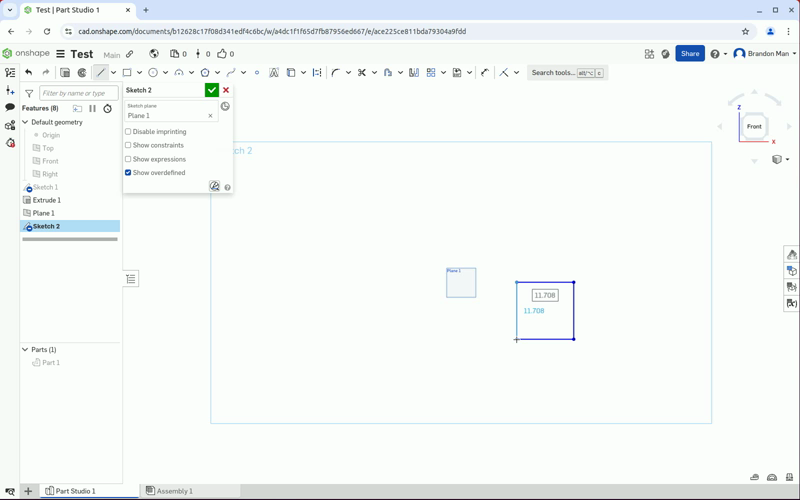
key_up(shift)
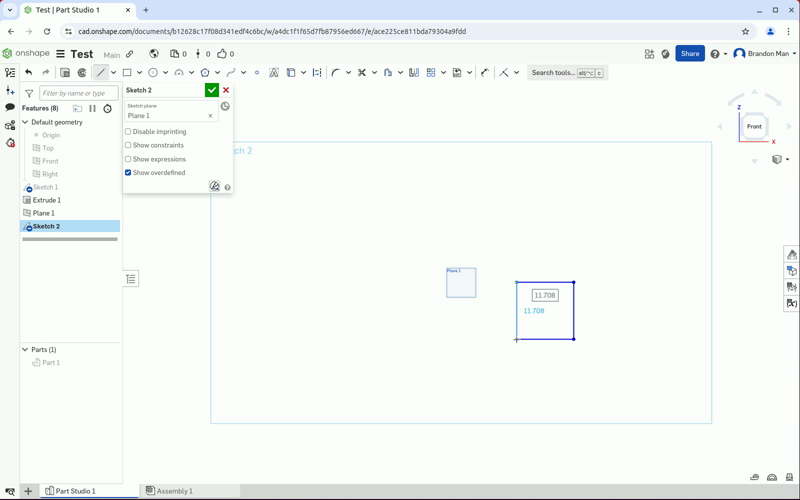
click(516, 339)
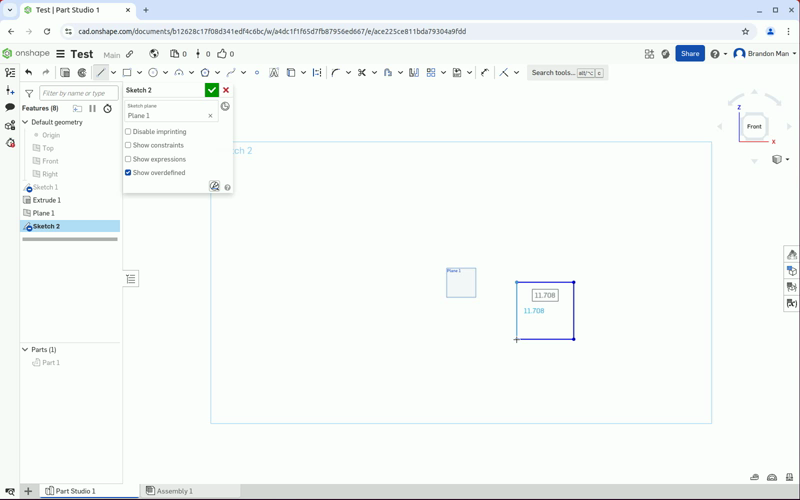
key(esc)
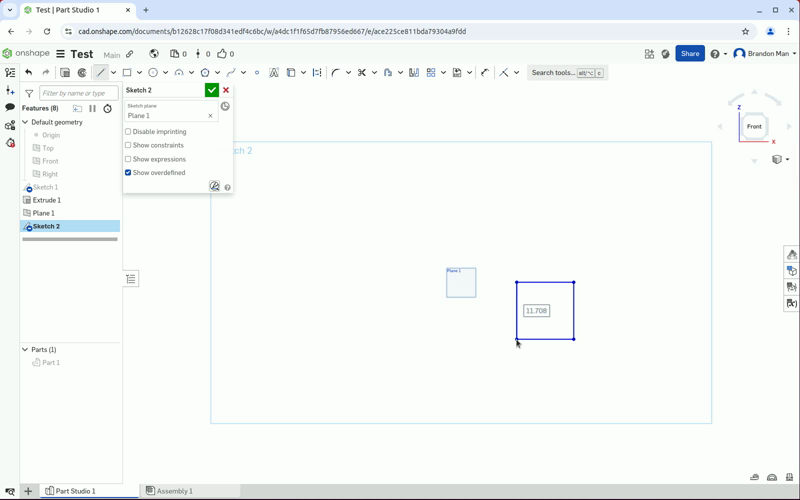
mouse_move(538, 306)
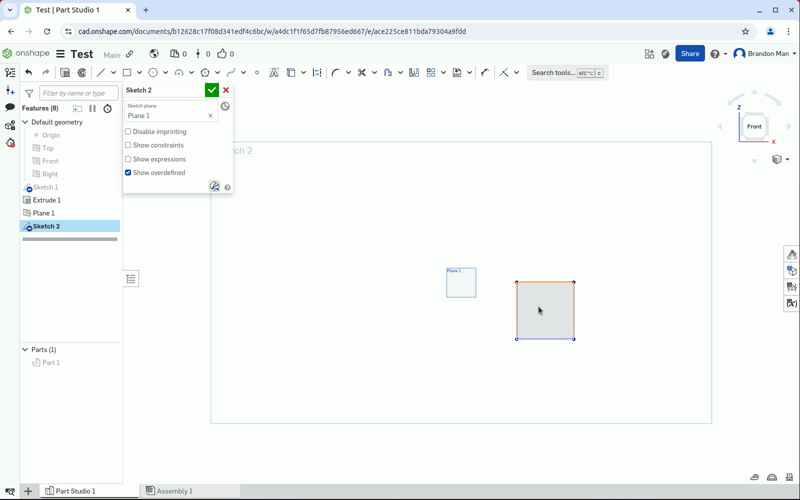
click(538, 306)
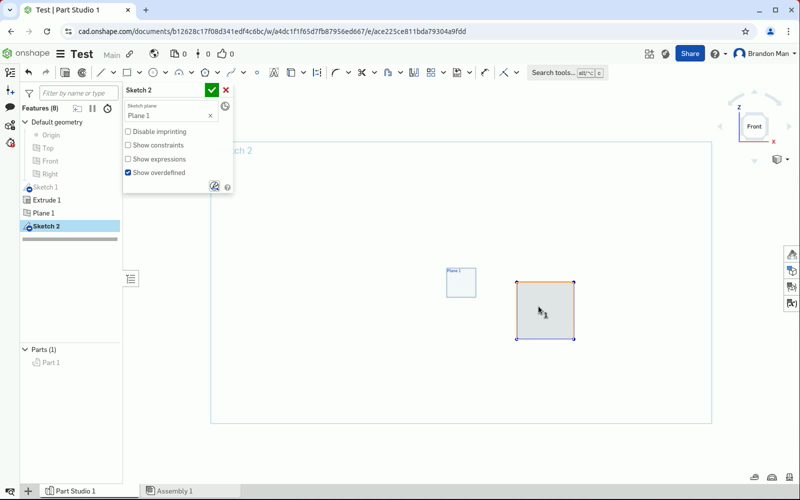
mouse_move(73, 352)
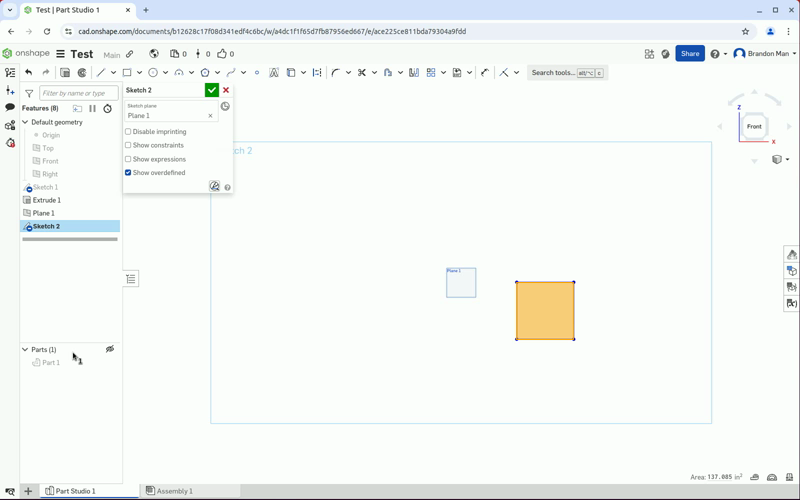
key(shift+y)
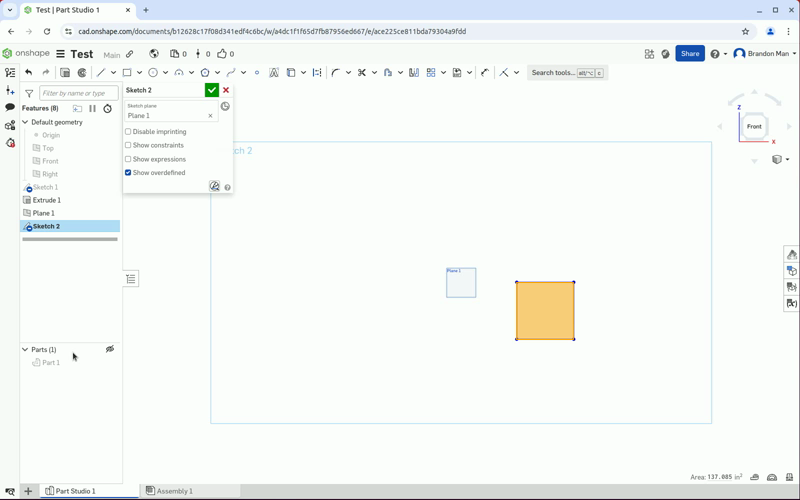
key(shift+e)
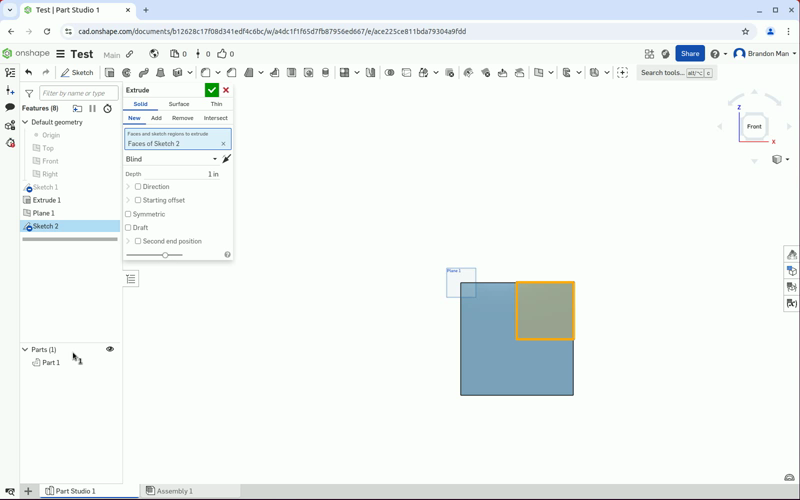
mouse_move(143, 106)
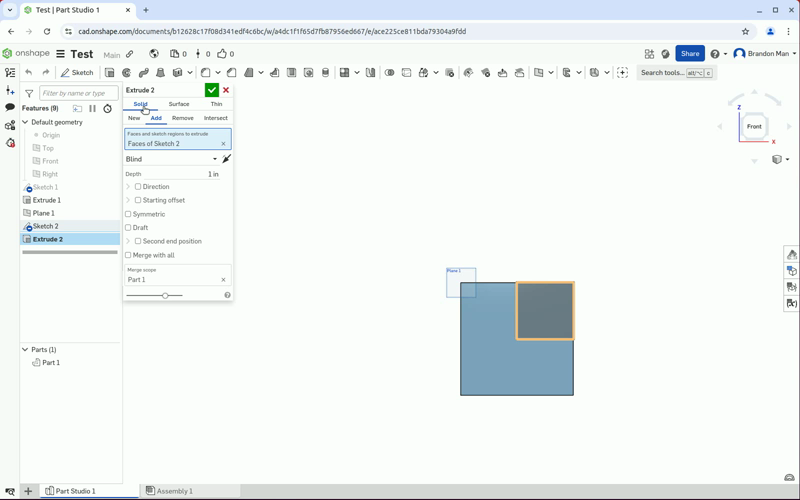
click(143, 106)
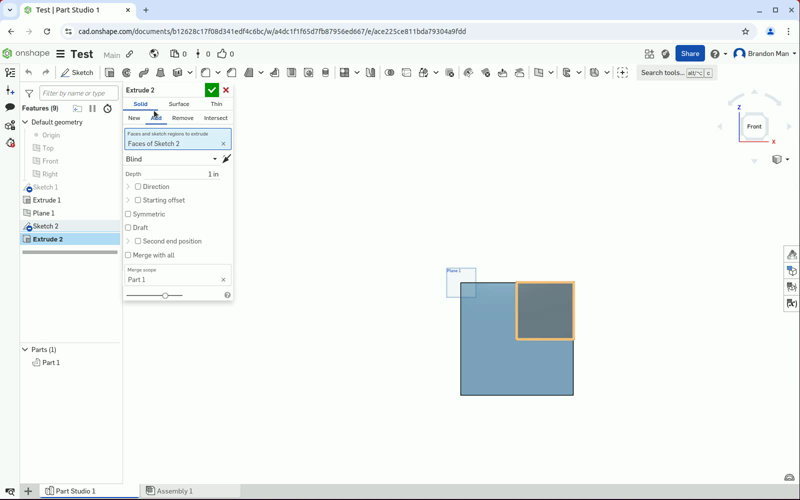
mouse_move(186, 120)
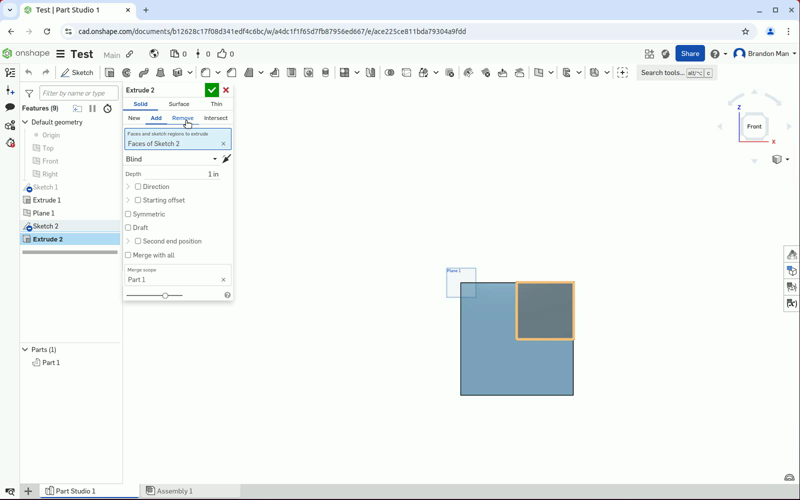
click(186, 120)
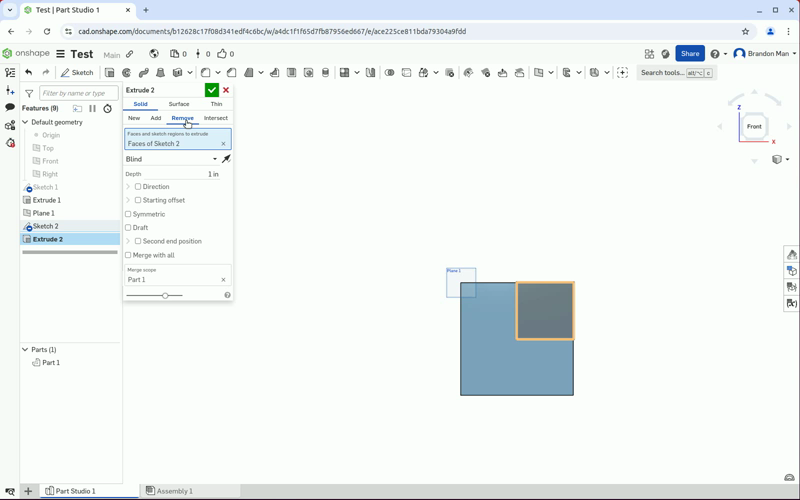
key(tab, 4)
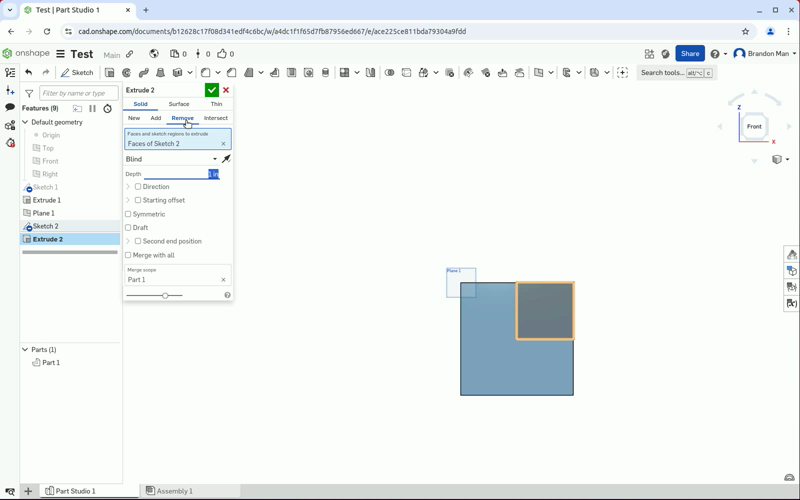
text(11.554)
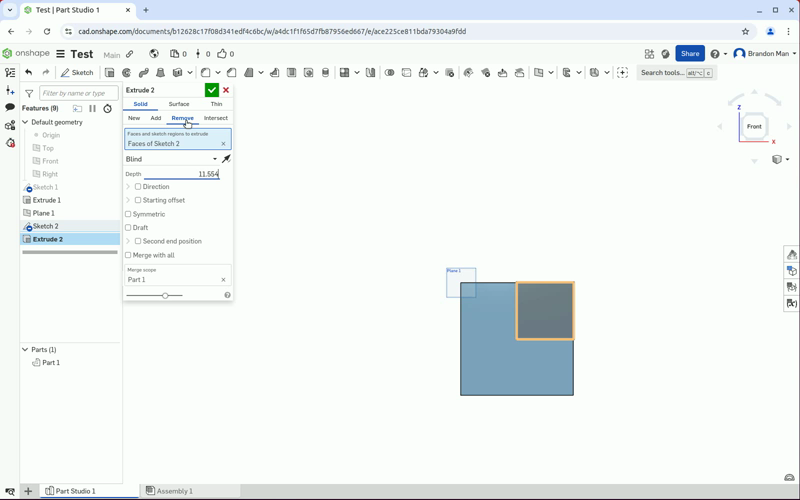
key(tab, 6)
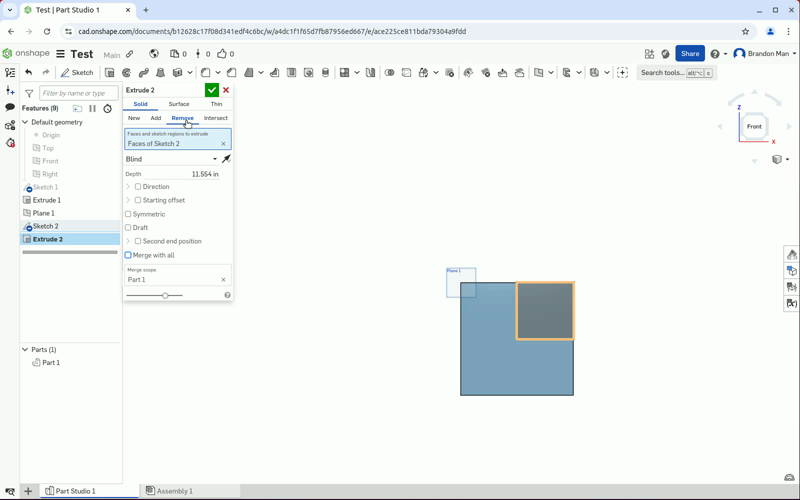
key(space)
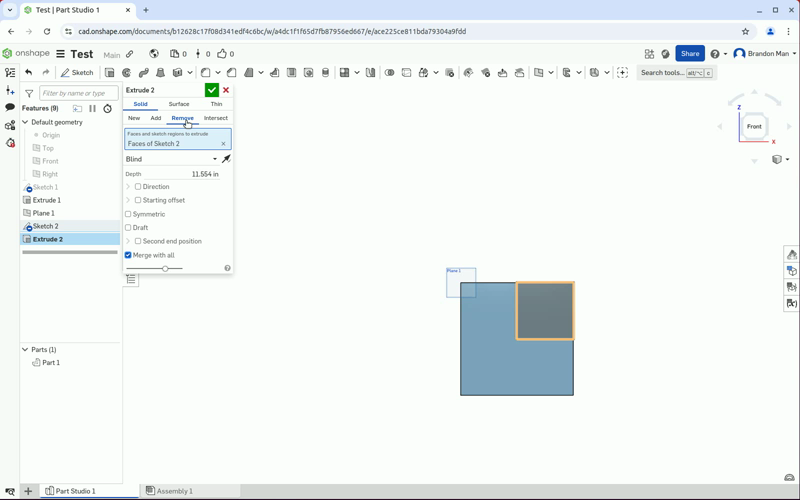
key(enter)
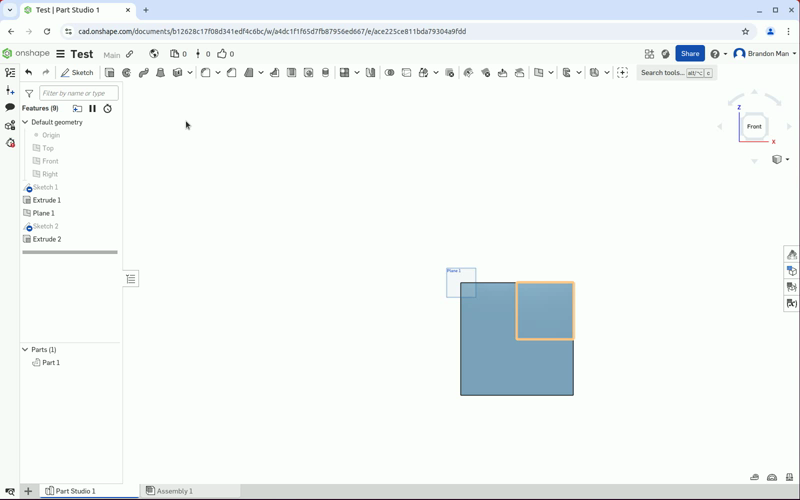
key(shift+h)
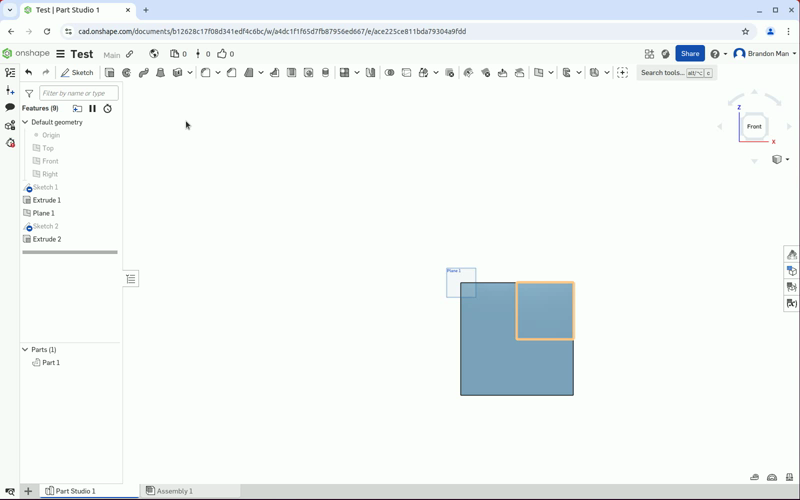
key(shift+h)
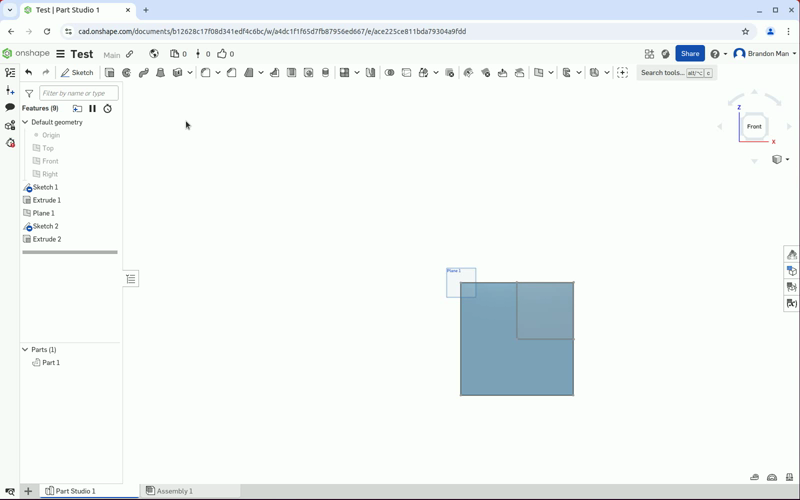
key(shift+7)
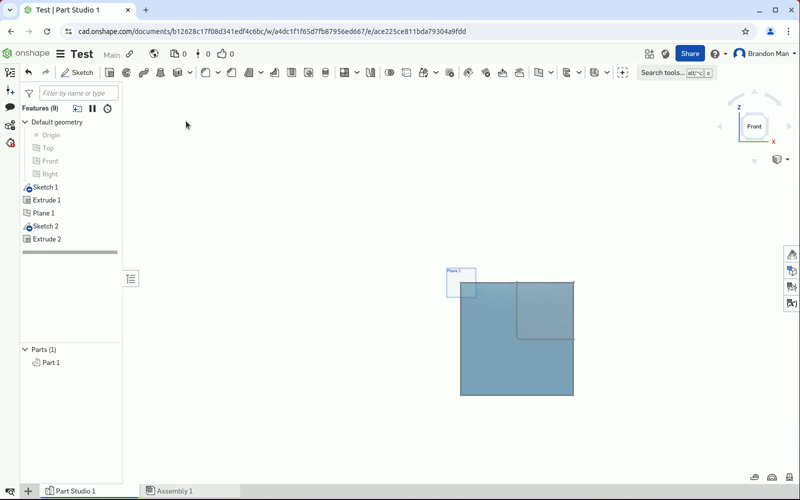
key(left, 2)
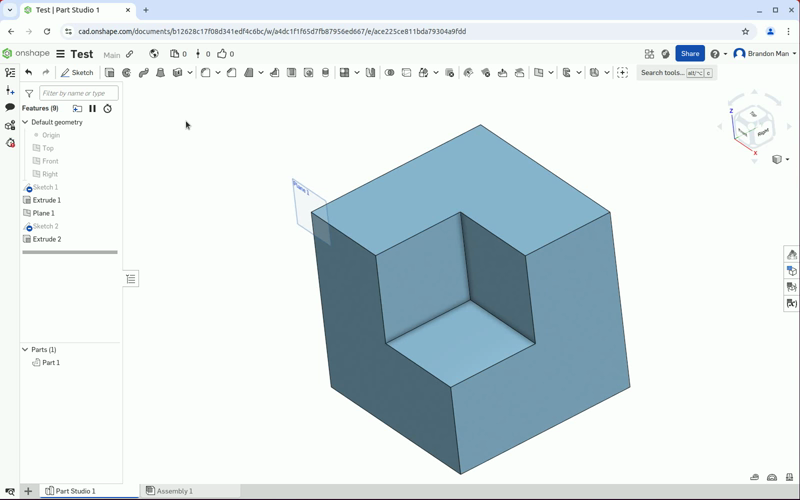
key(down, 2)
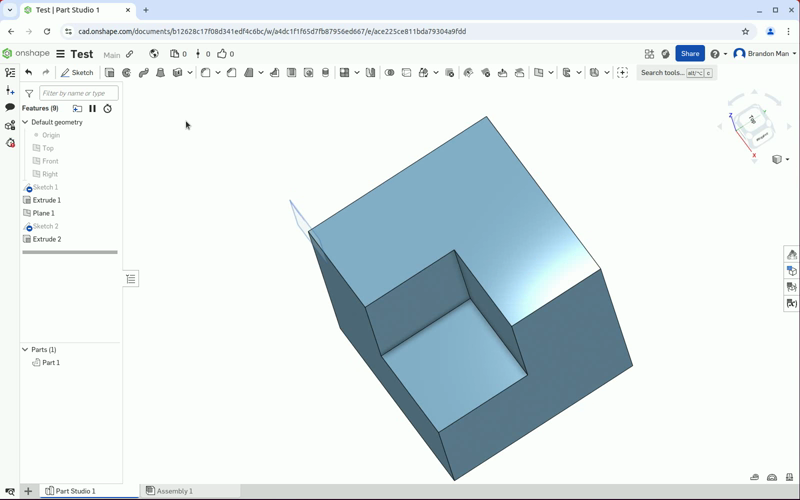
key(up, 2)
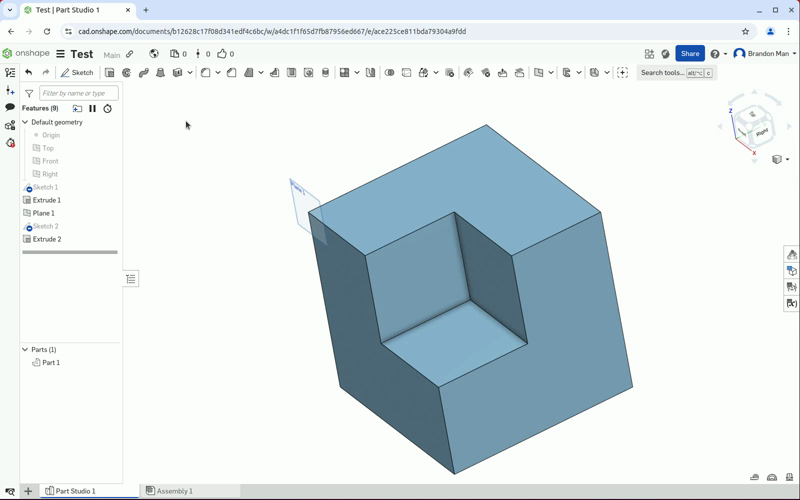
key(right, 2)
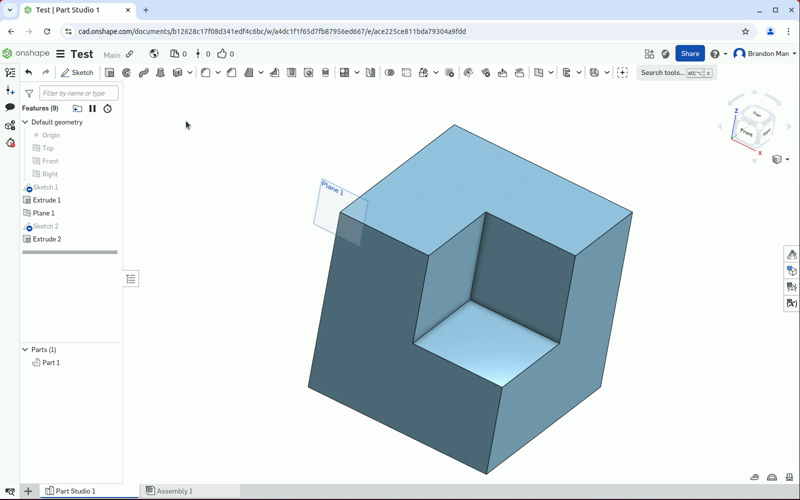
mouse_move(73, 189)
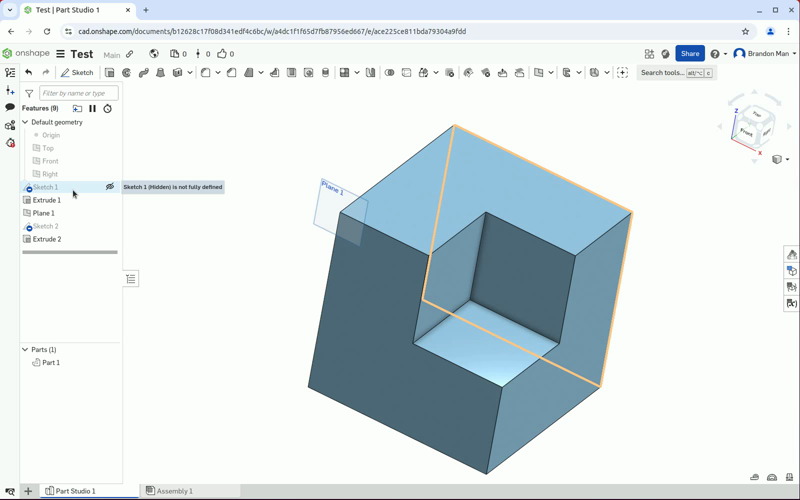
click(73, 189)